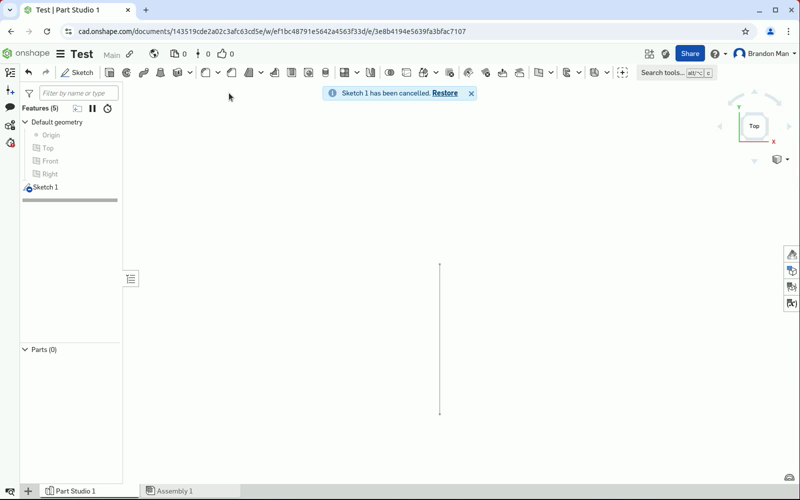
key(shift+h)
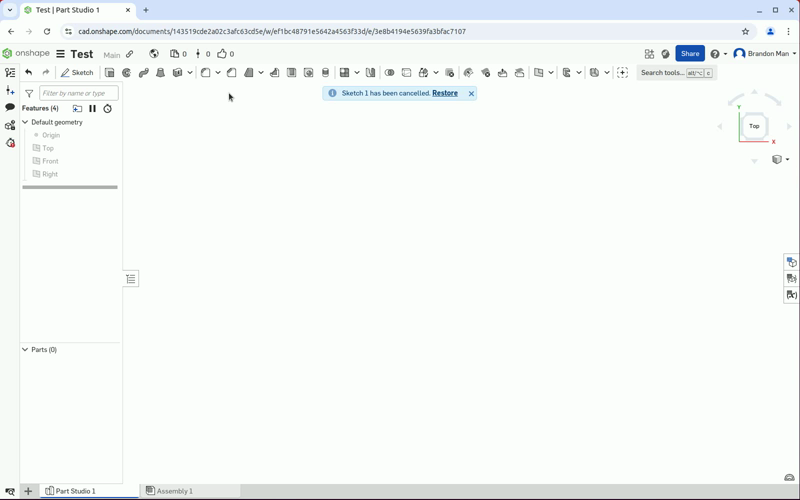
mouse_move(73, 352)
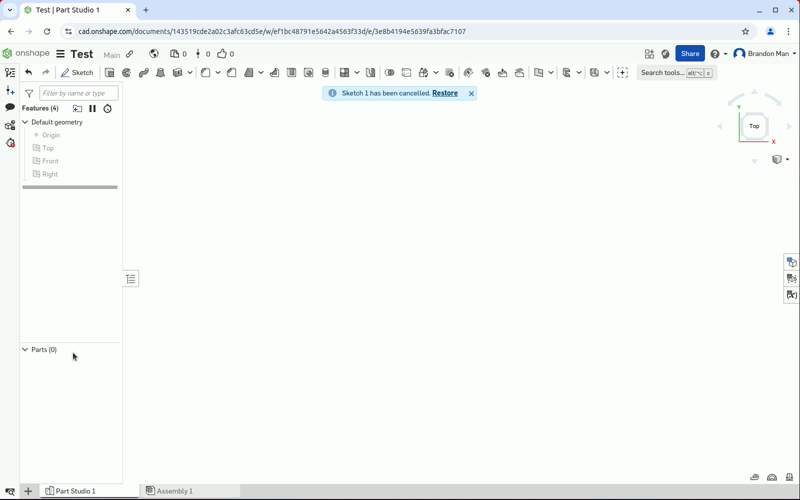
key(y)
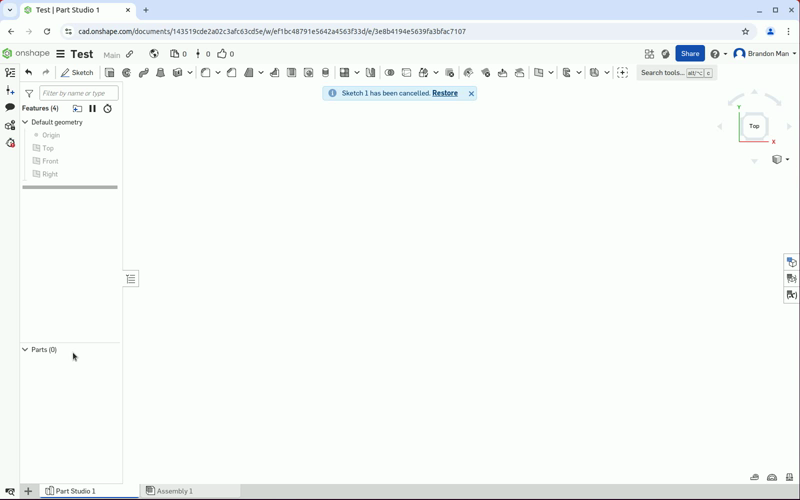
key(shift+p)
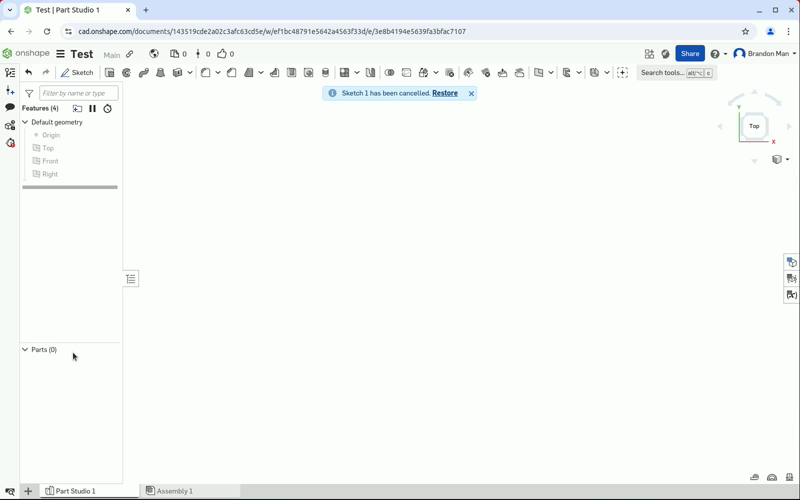
key(space)
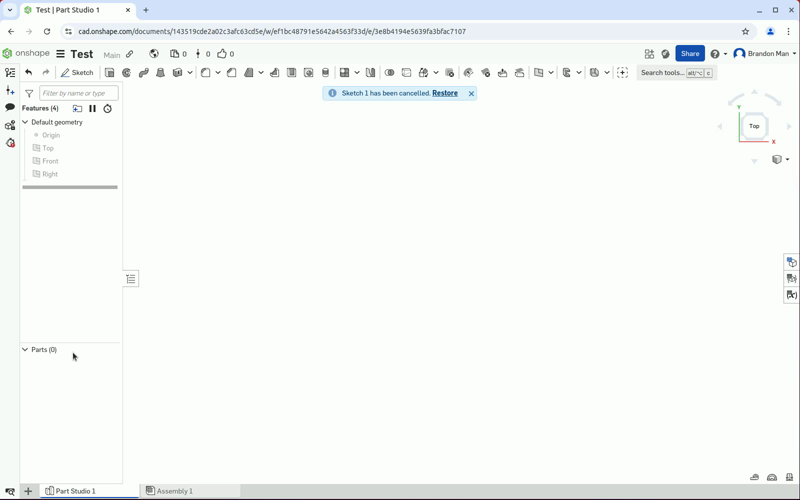
key_down(shift)
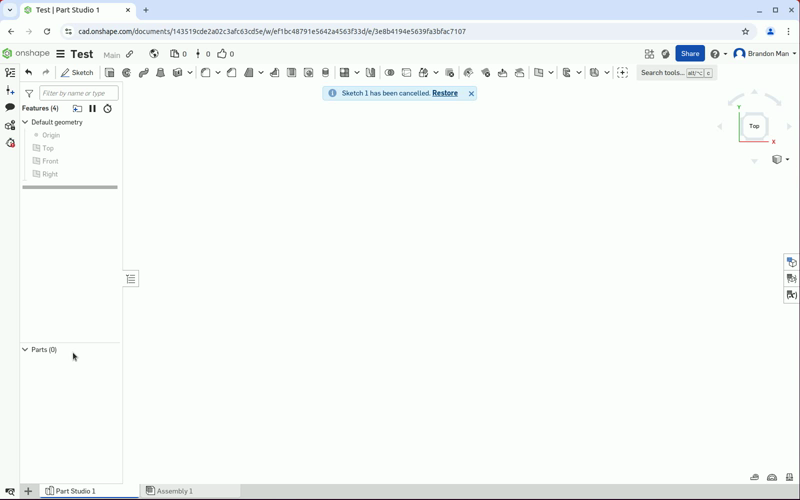
key(up)
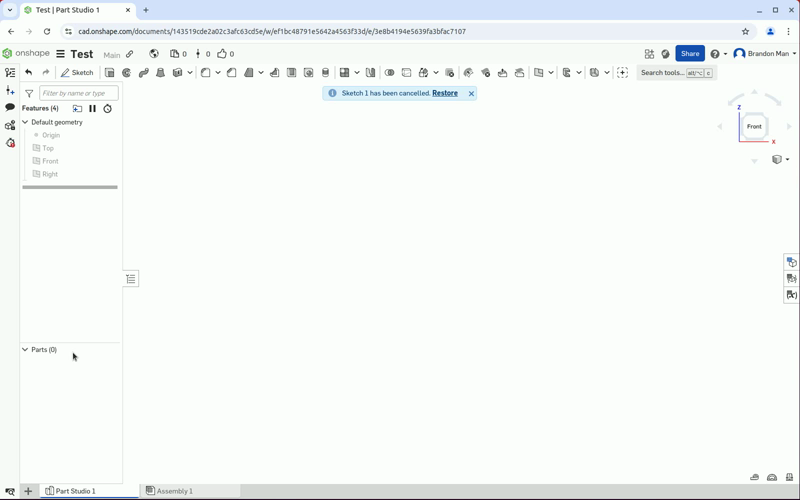
key_up(shift)
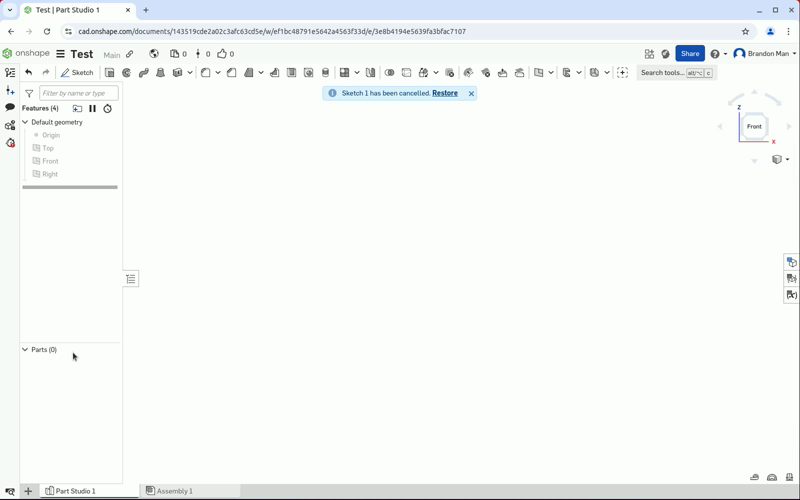
mouse_move(73, 352)
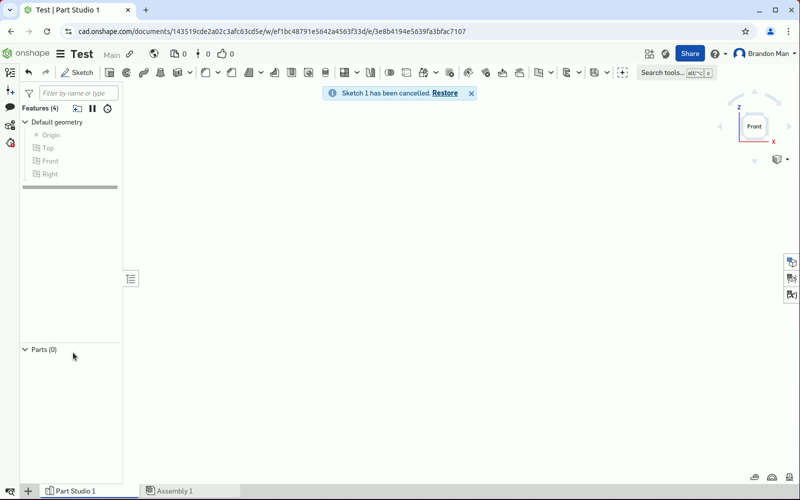
key(shift+y)
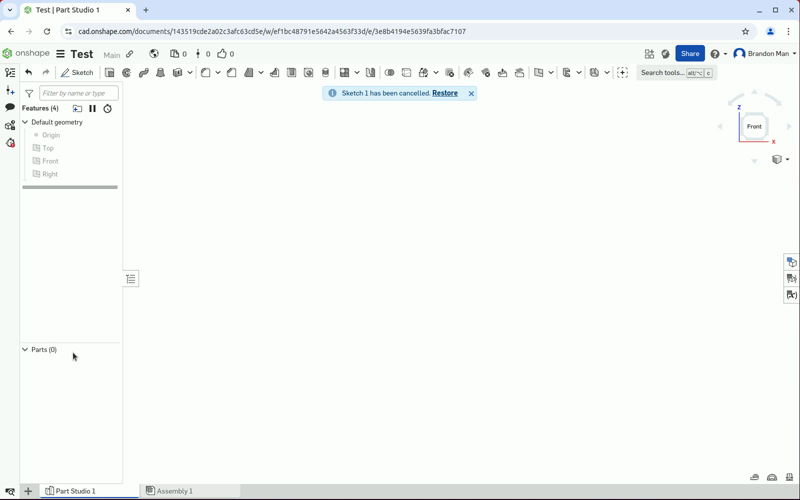
key(shift+s)
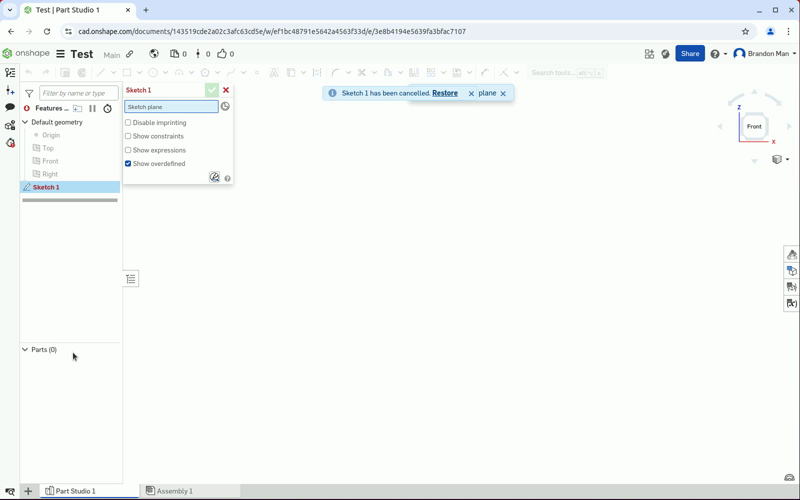
mouse_move(73, 163)
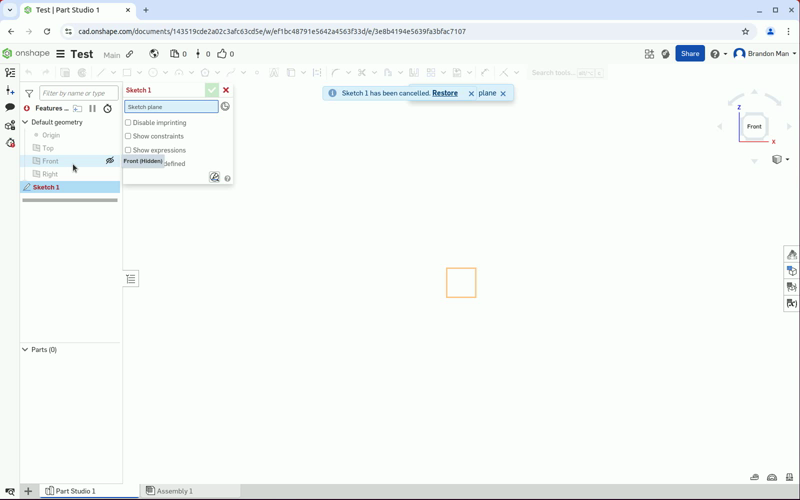
click(73, 163)
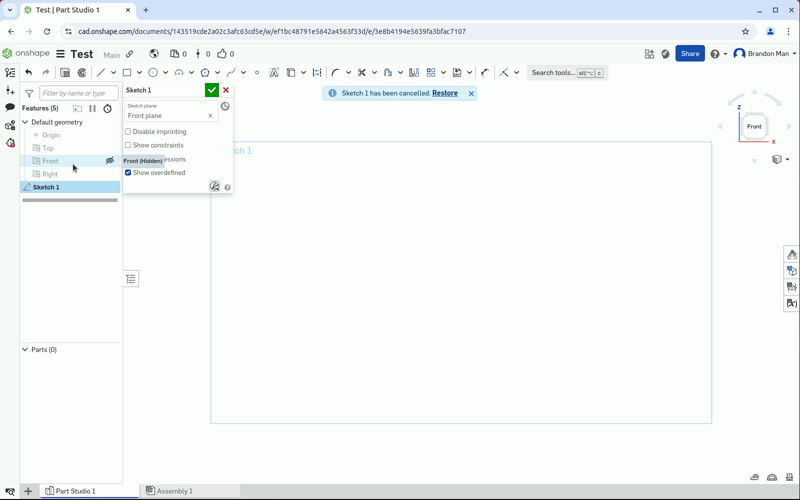
mouse_move(73, 352)
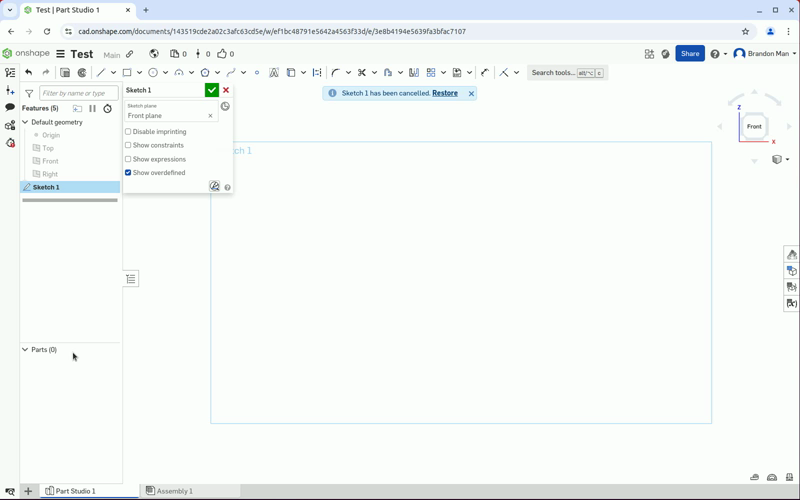
key(y)
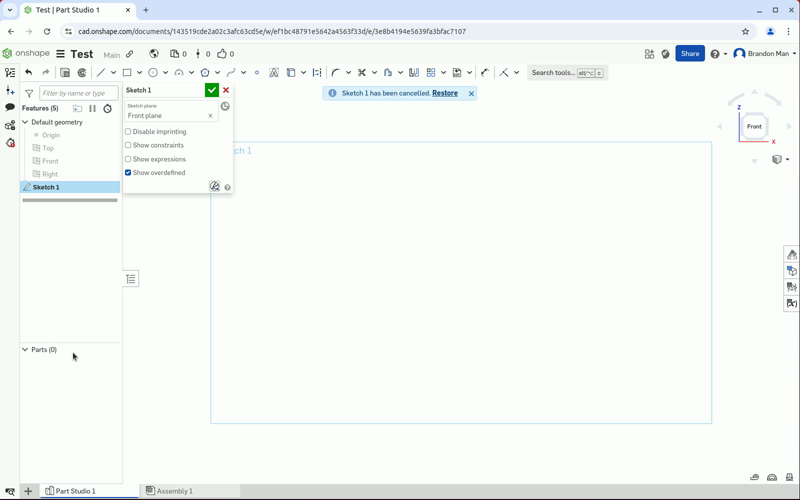
key(c)
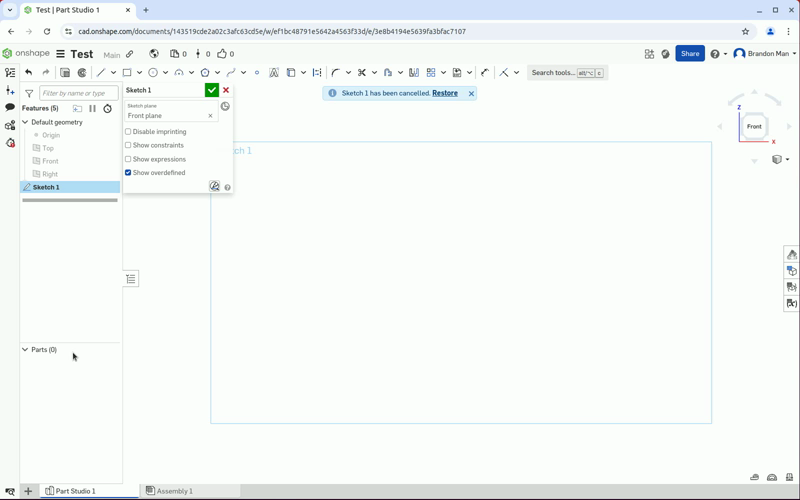
key_down(shift)
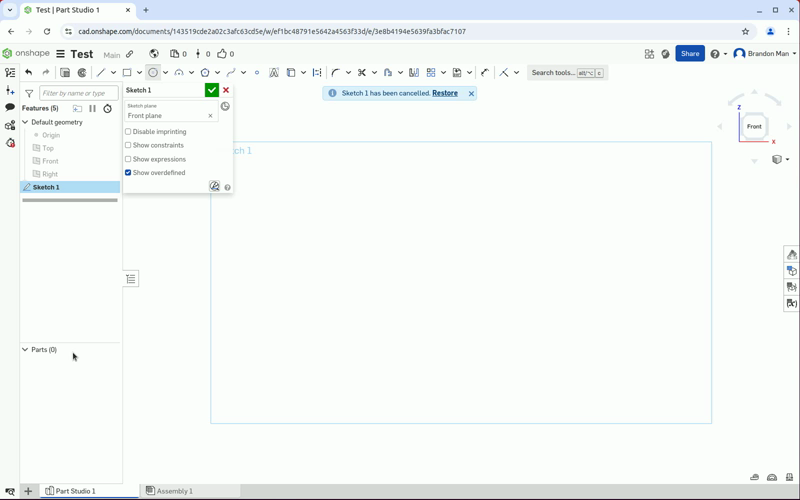
mouse_move(461, 282)
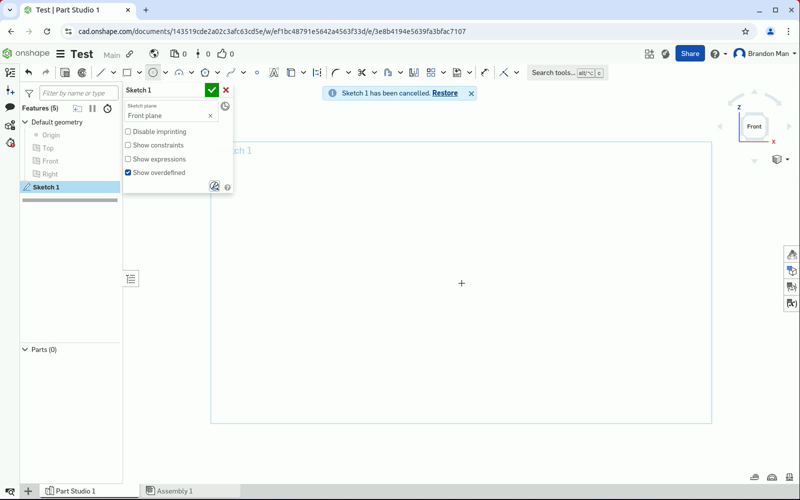
click(461, 282)
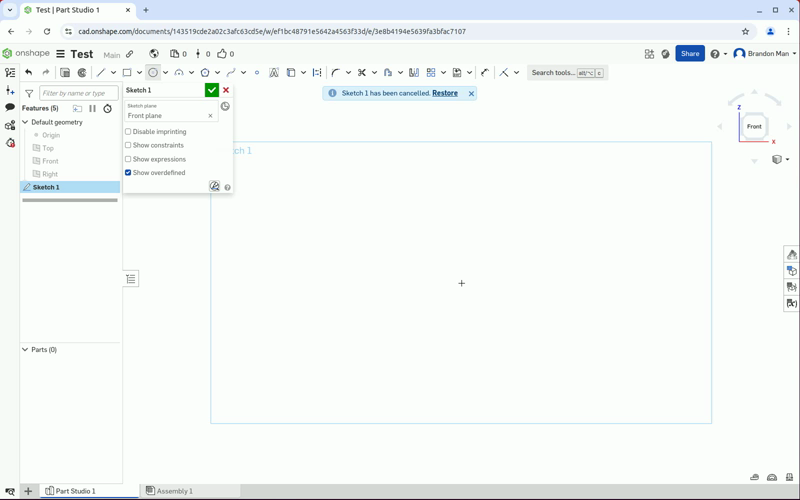
key_up(shift)
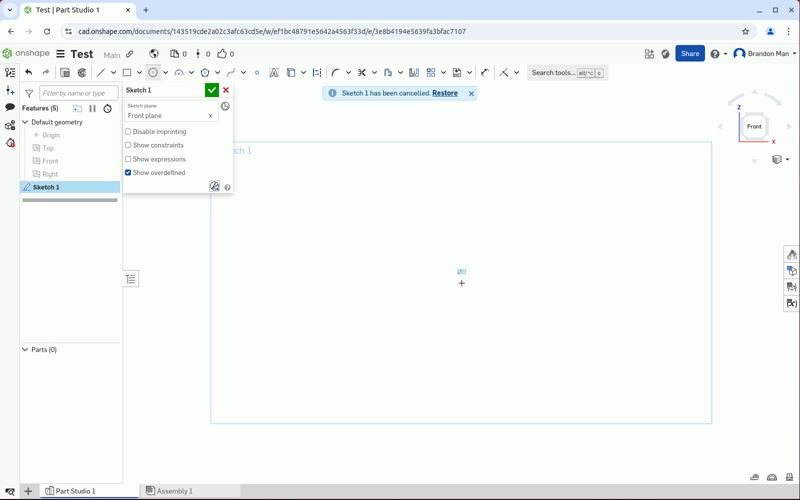
mouse_move(503, 282)
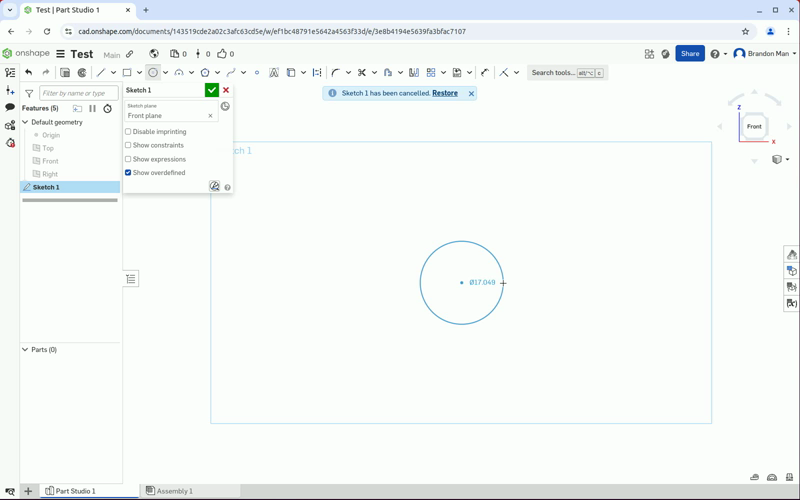
click(503, 282)
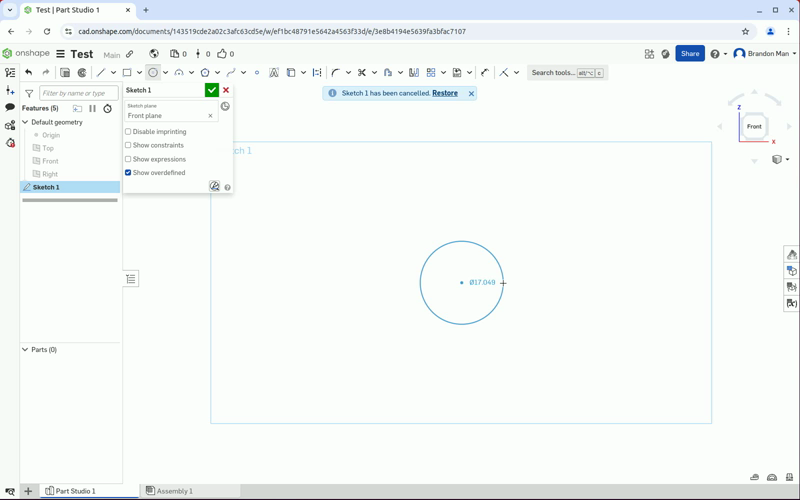
key(esc)
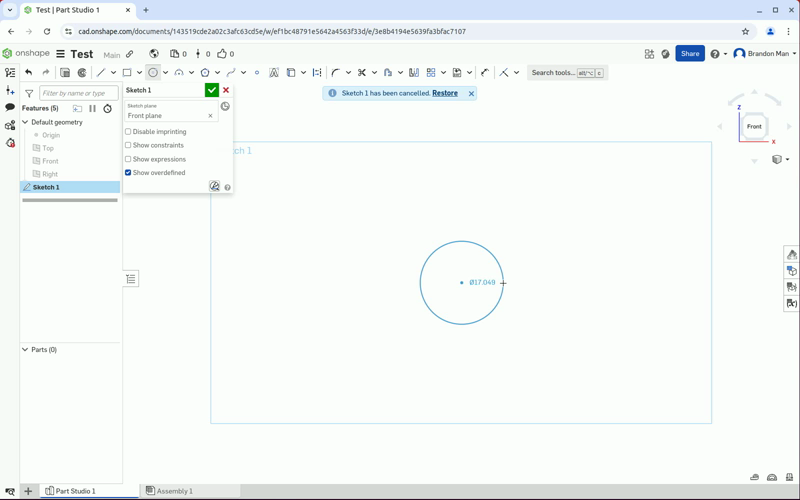
mouse_move(477, 268)
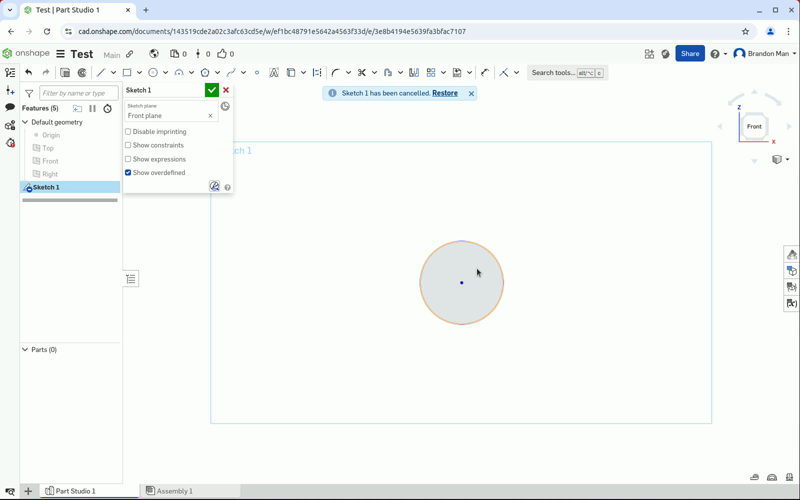
click(477, 268)
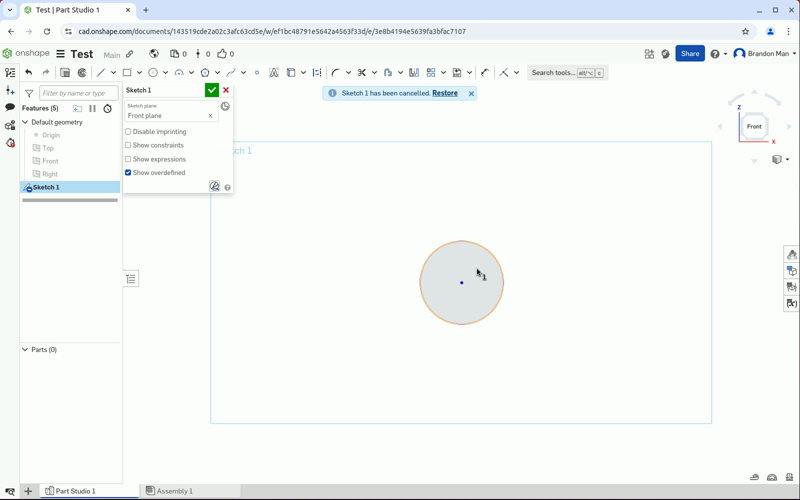
mouse_move(73, 352)
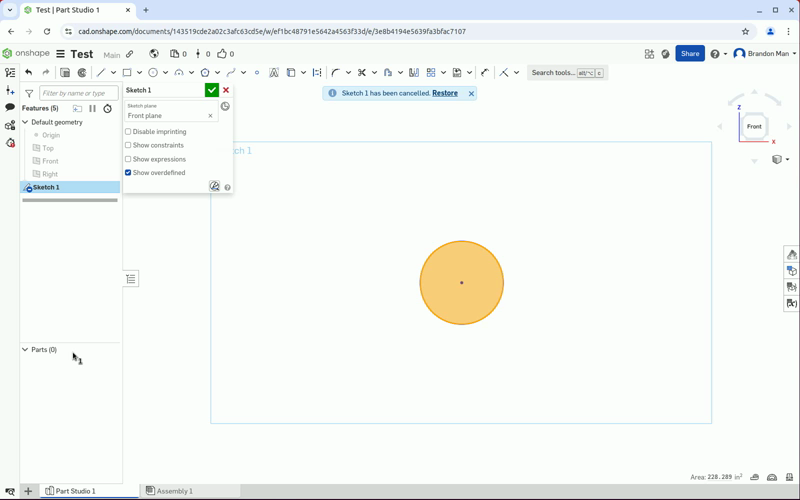
key(shift+y)
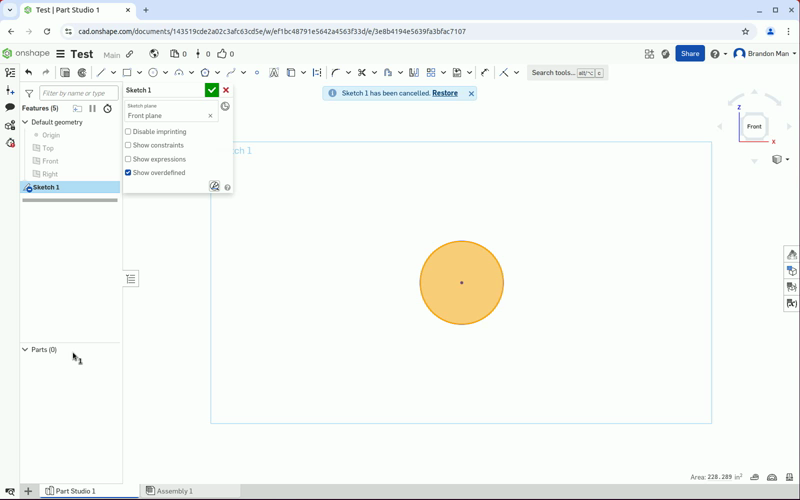
key(shift+e)
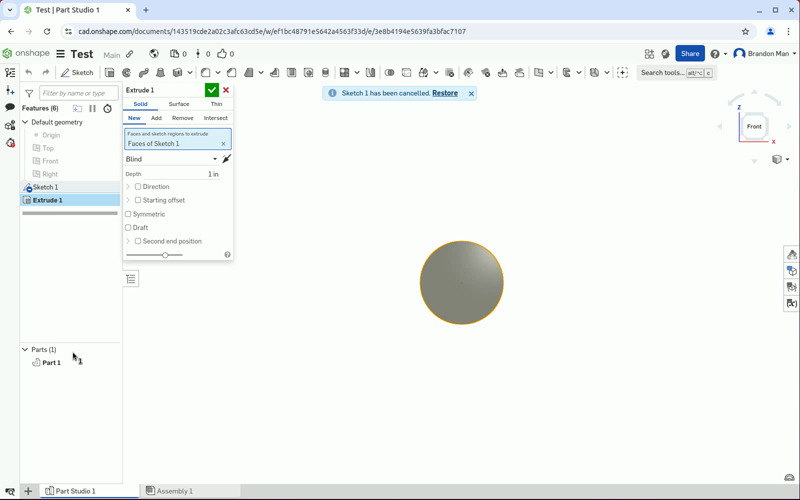
mouse_move(143, 106)
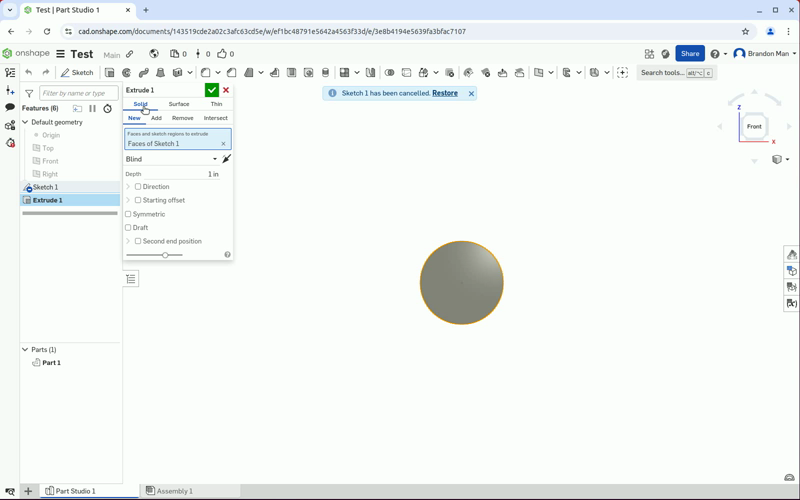
click(143, 106)
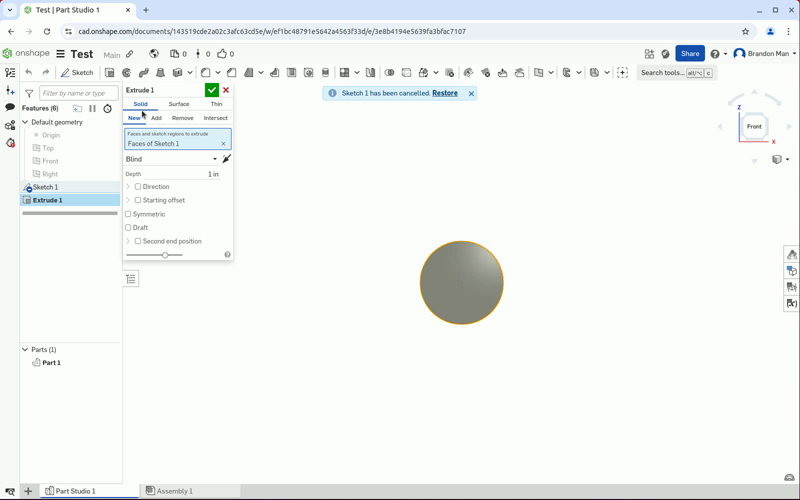
mouse_move(137, 120)
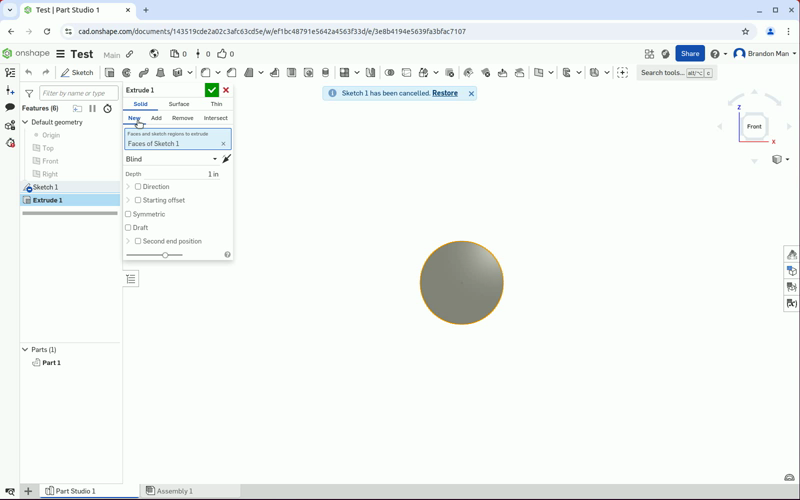
click(137, 120)
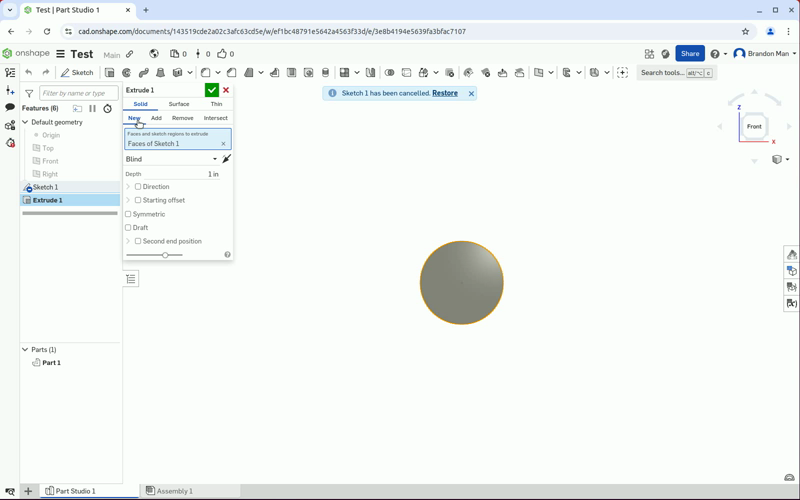
key(tab, 4)
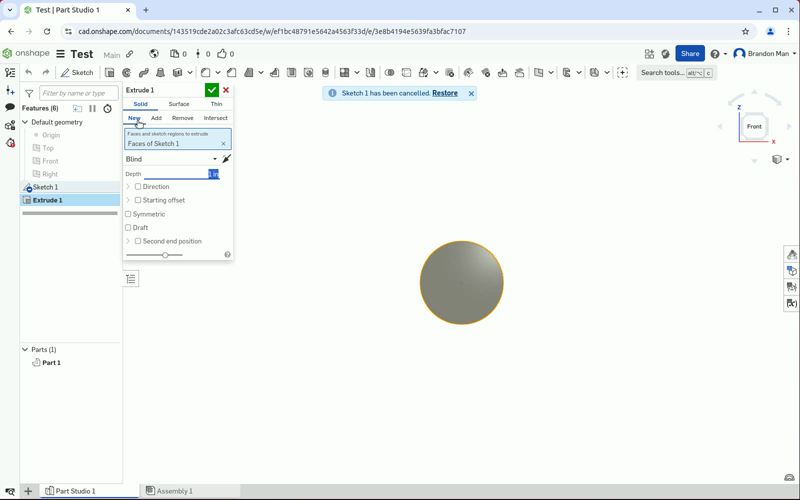
text(9.869)
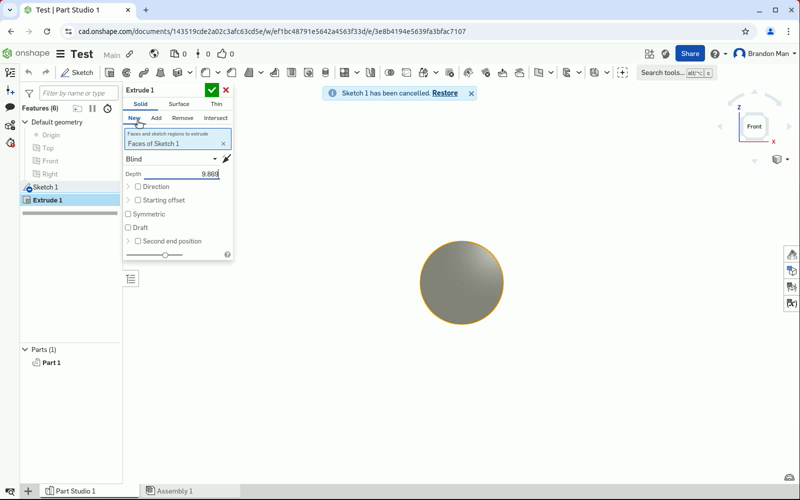
key(enter)
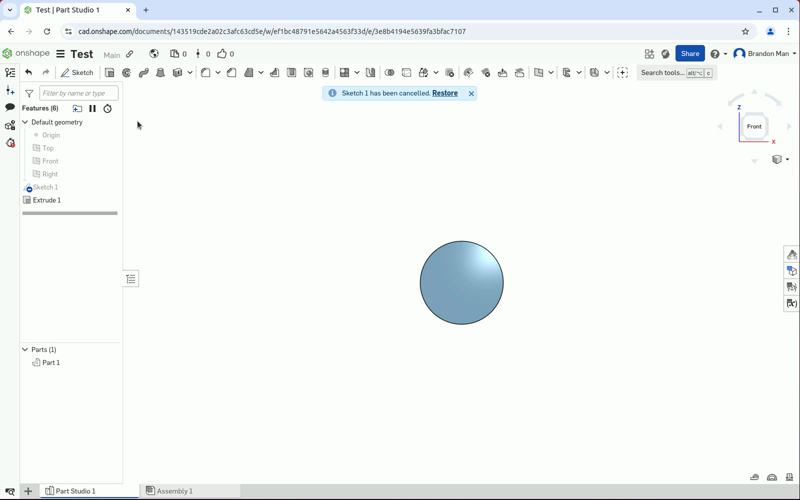
key(shift+h)
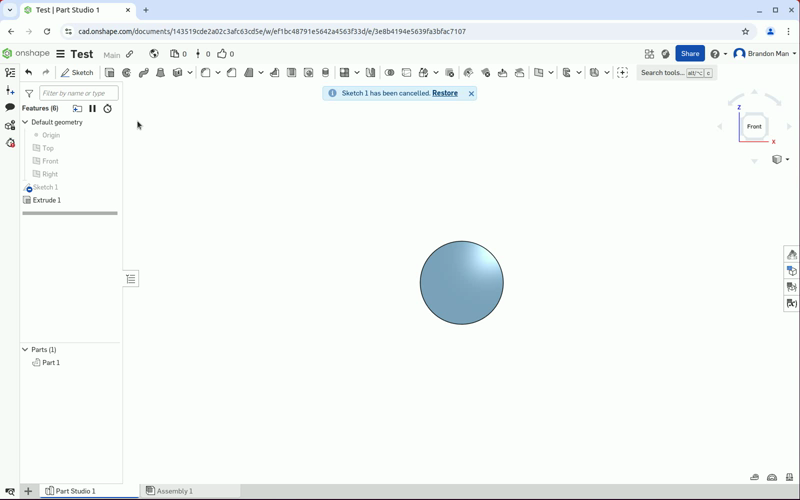
key(shift+h)
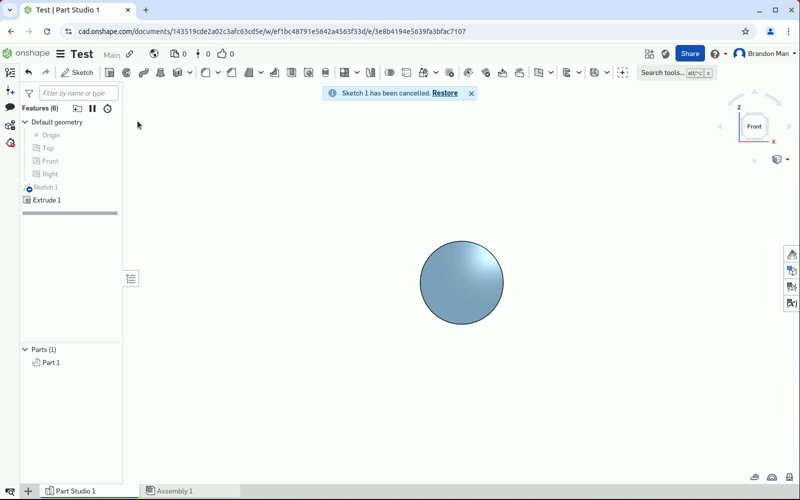
mouse_move(73, 189)
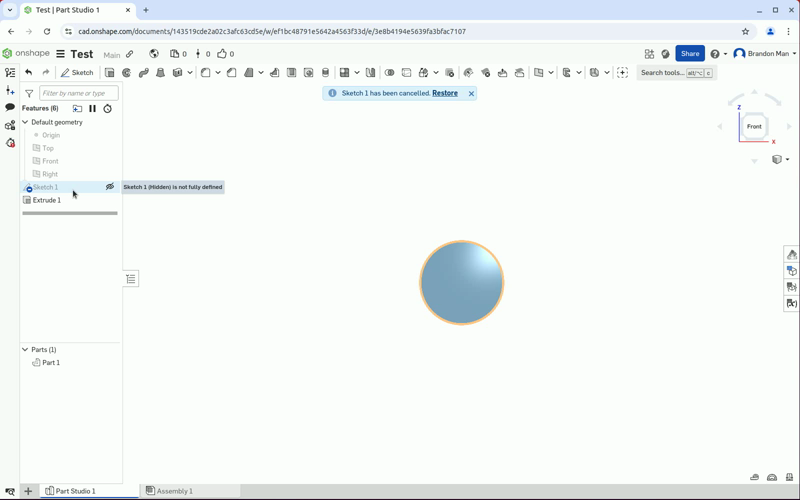
click(73, 189)
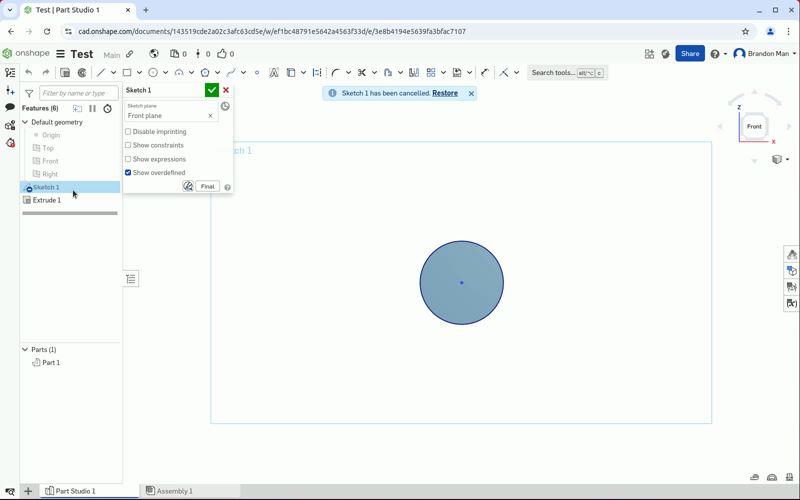
mouse_move(229, 92)
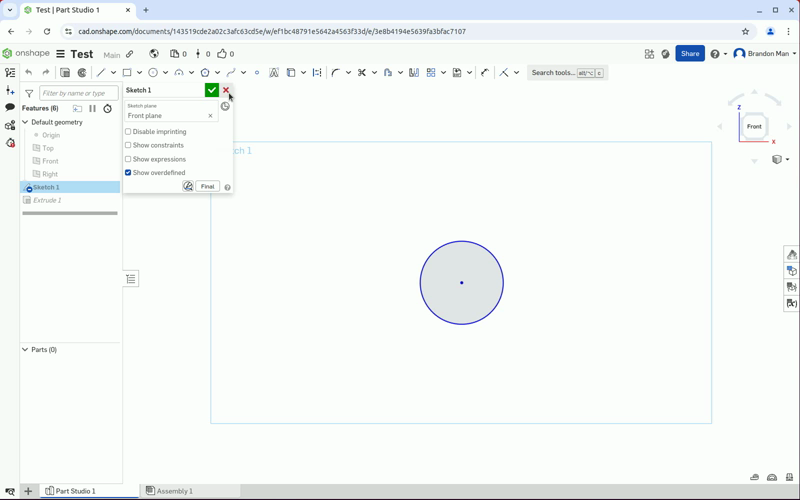
click(229, 92)
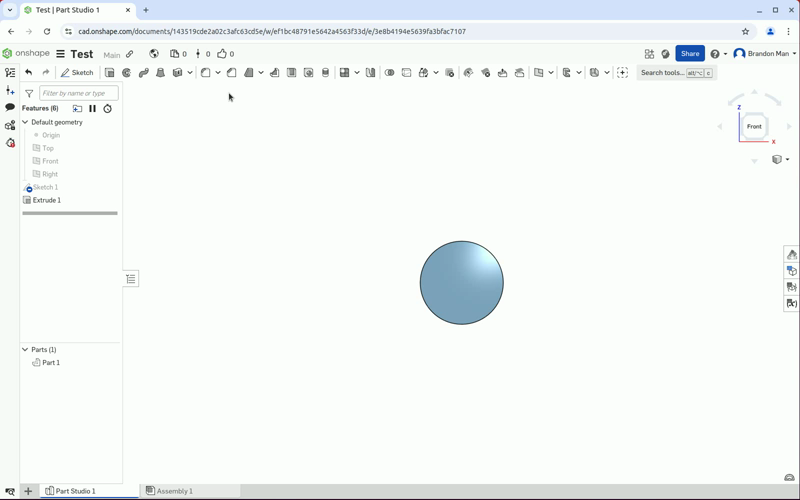
mouse_move(541, 75)
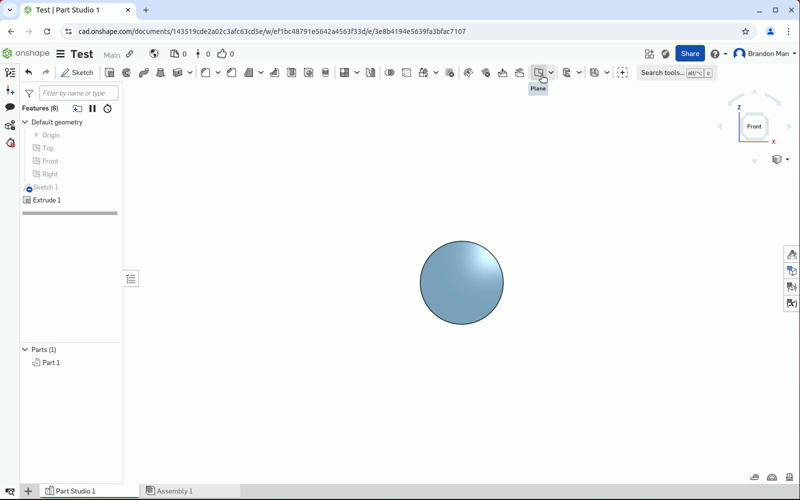
click(541, 75)
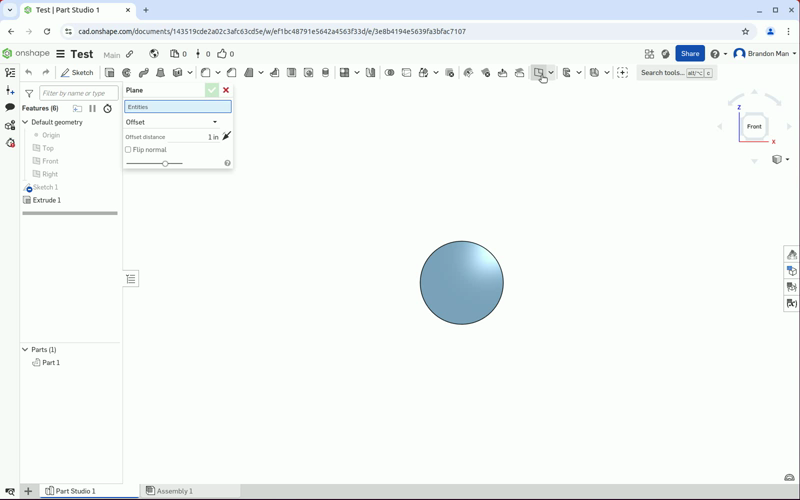
mouse_move(73, 163)
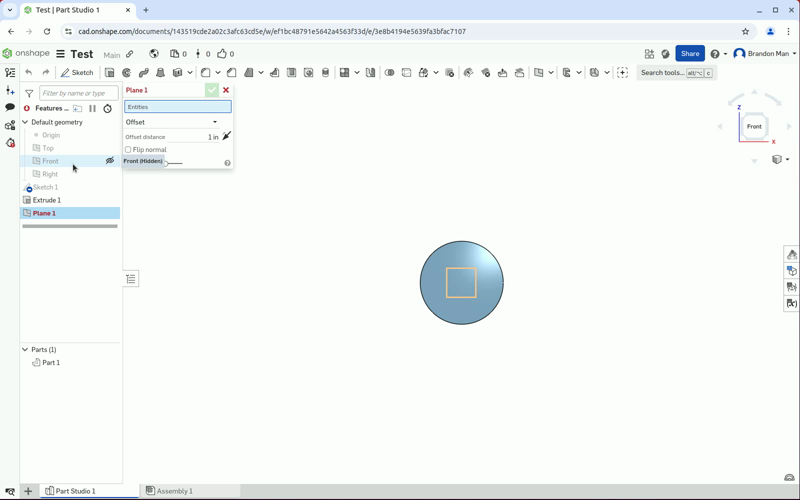
click(73, 163)
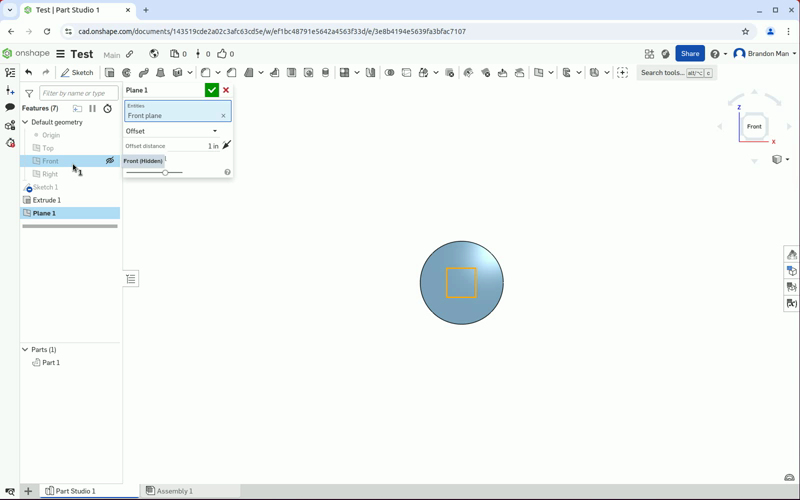
key(tab, 2)
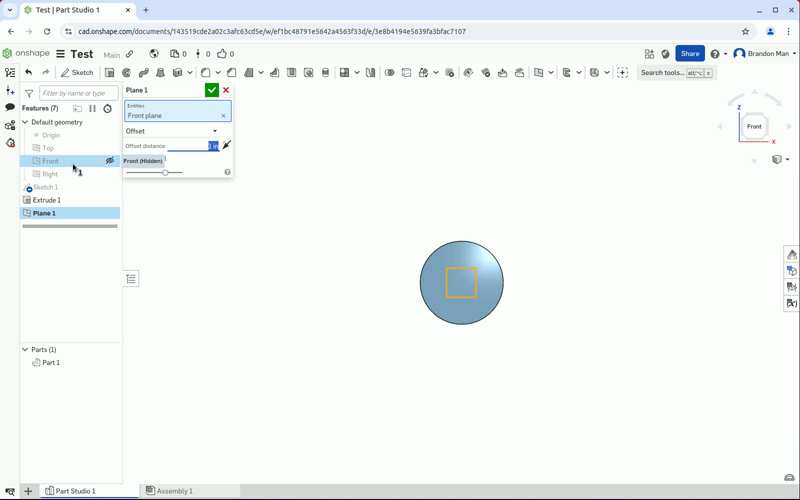
text(9.86)
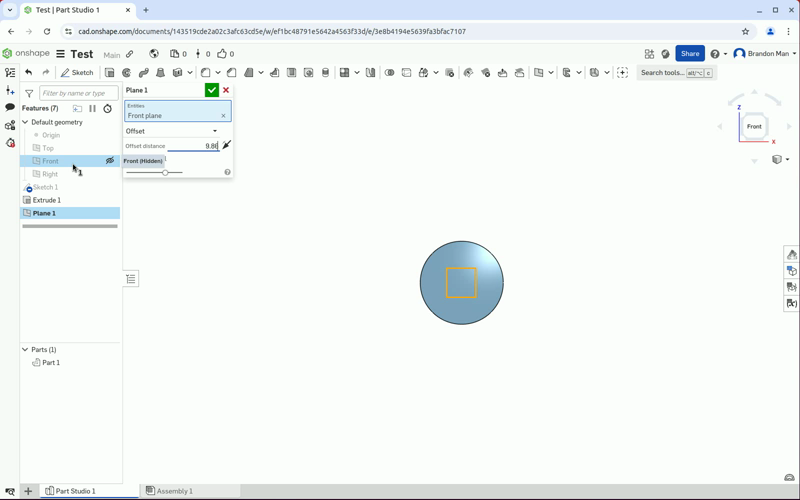
key(enter, 2)
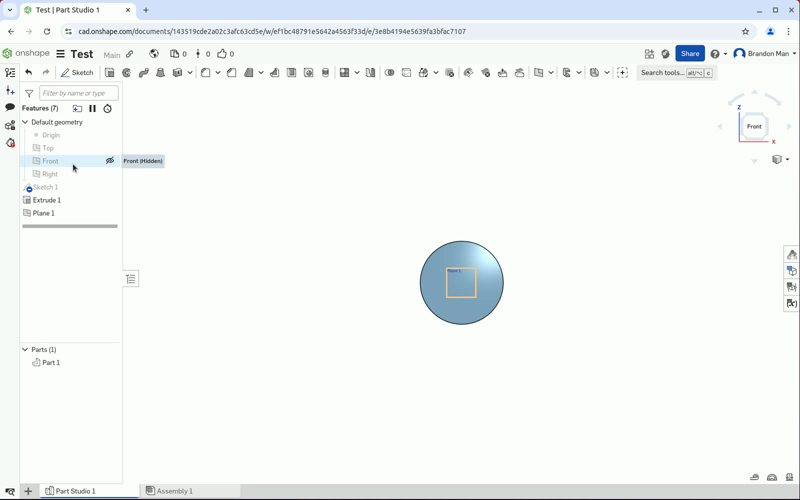
key(shift+s)
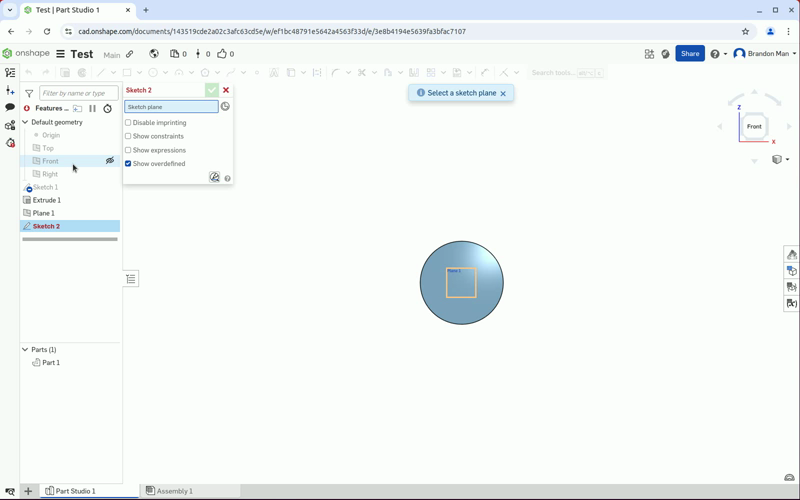
mouse_move(73, 215)
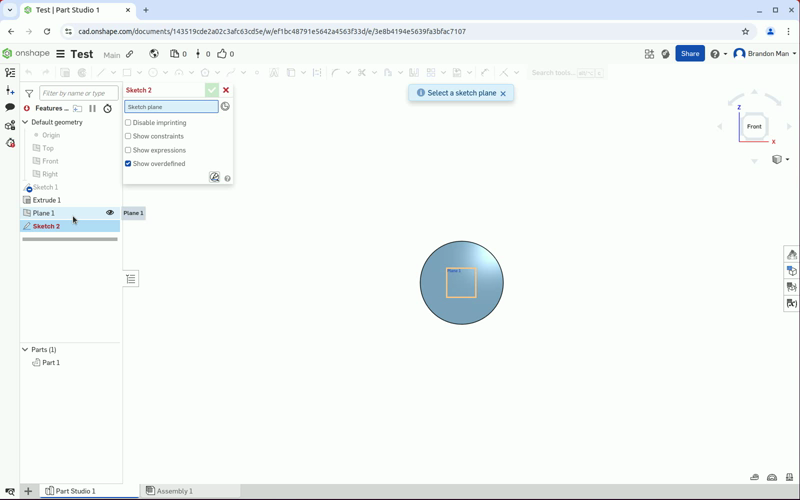
click(73, 215)
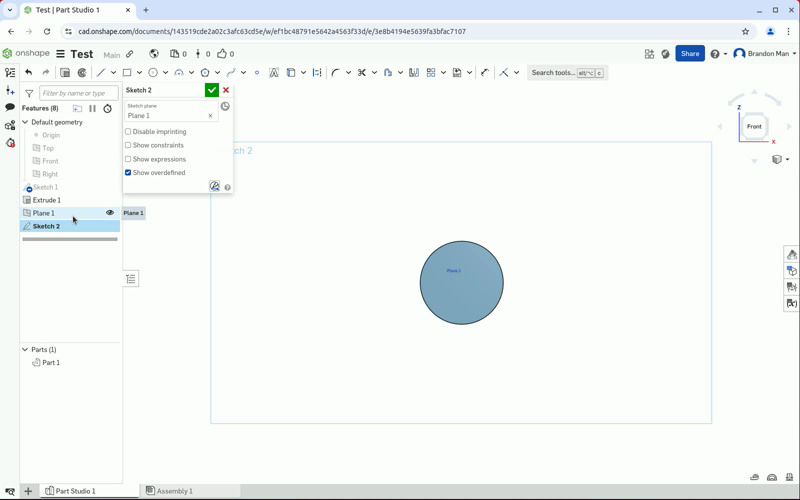
mouse_move(73, 352)
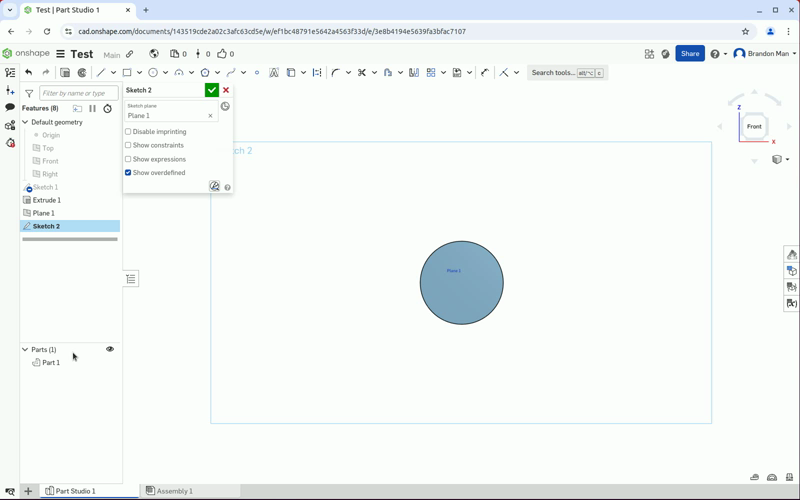
key(y)
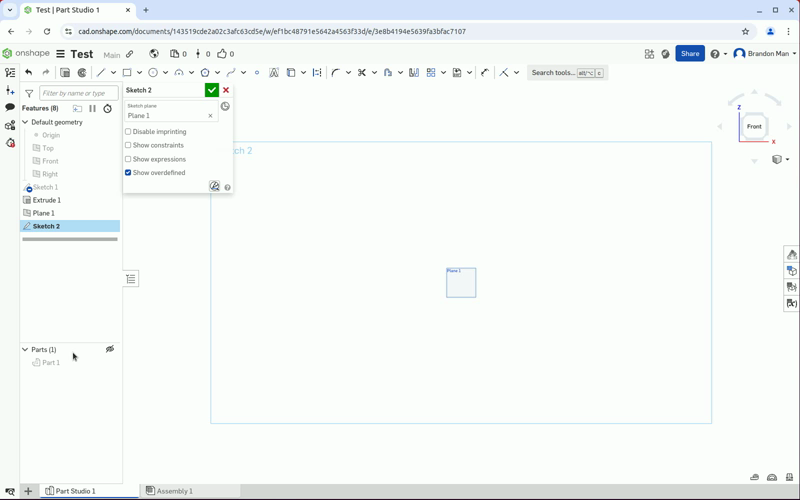
key(l)
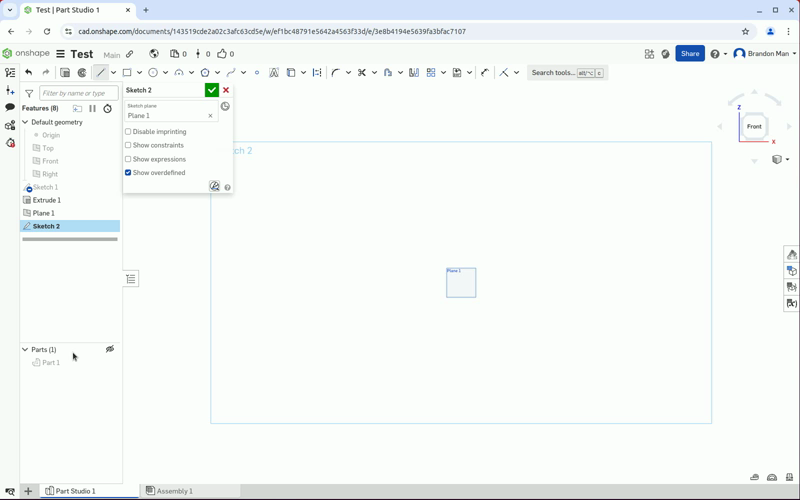
key_down(shift)
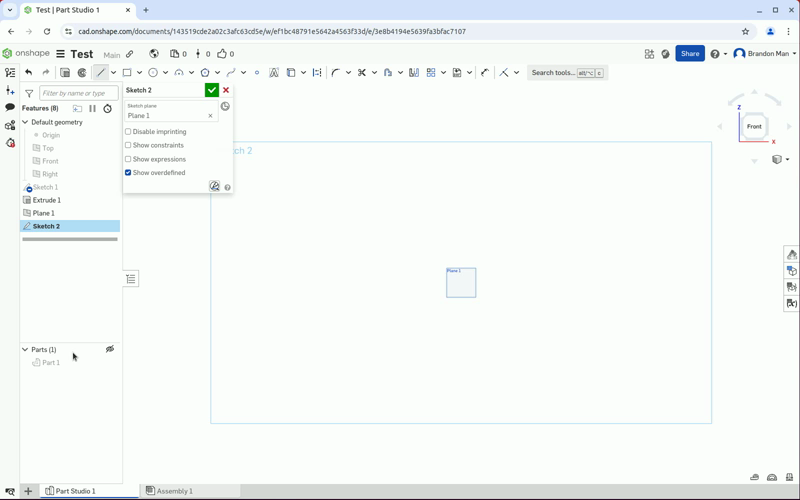
mouse_move(430, 308)
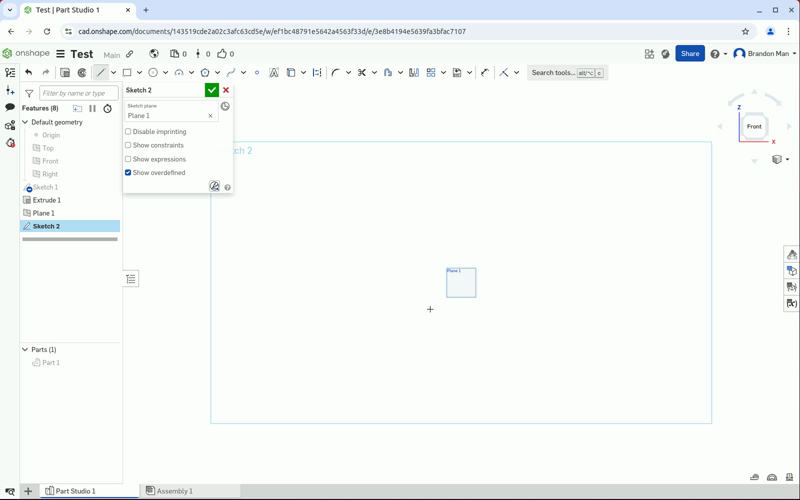
click(430, 308)
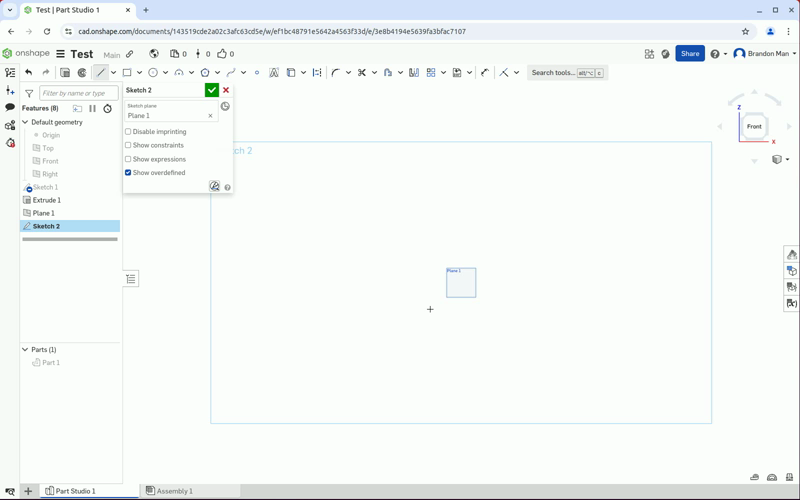
key_up(shift)
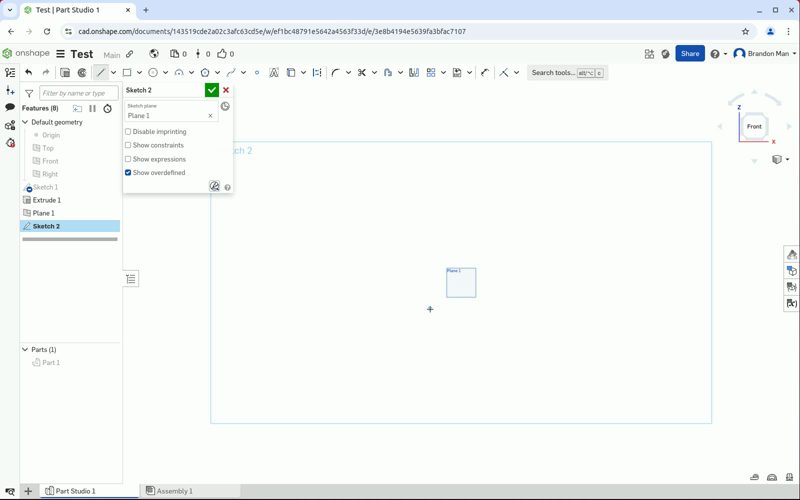
key_down(shift)
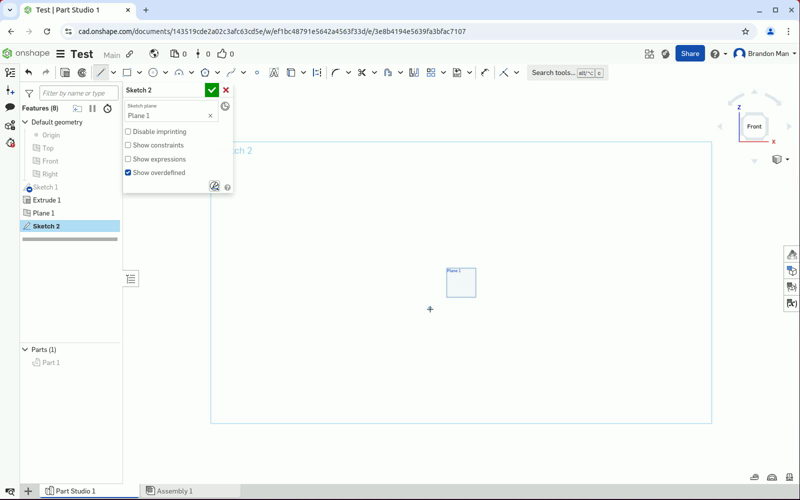
mouse_move(493, 308)
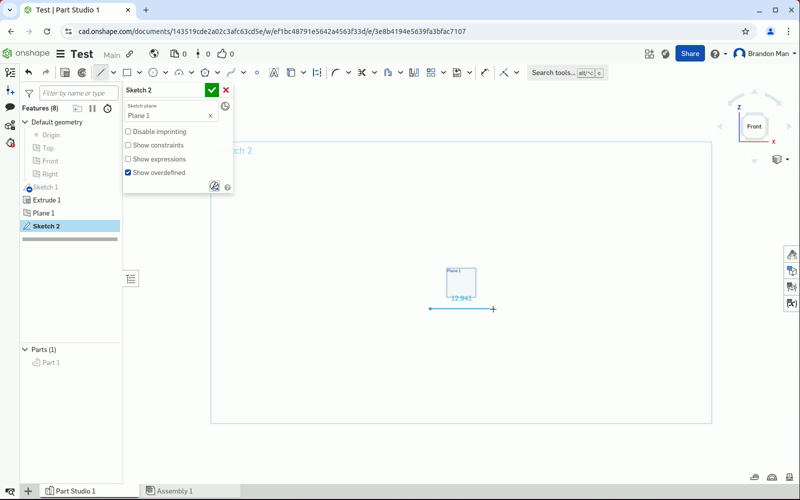
click(493, 308)
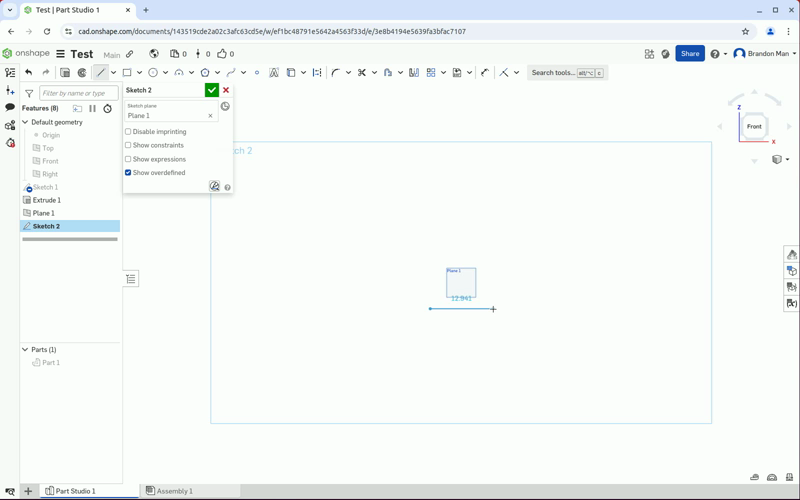
key_up(shift)
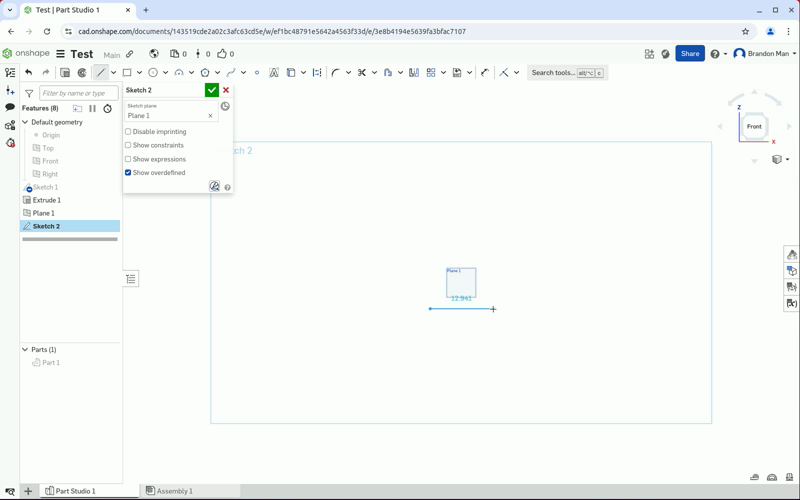
key(esc)
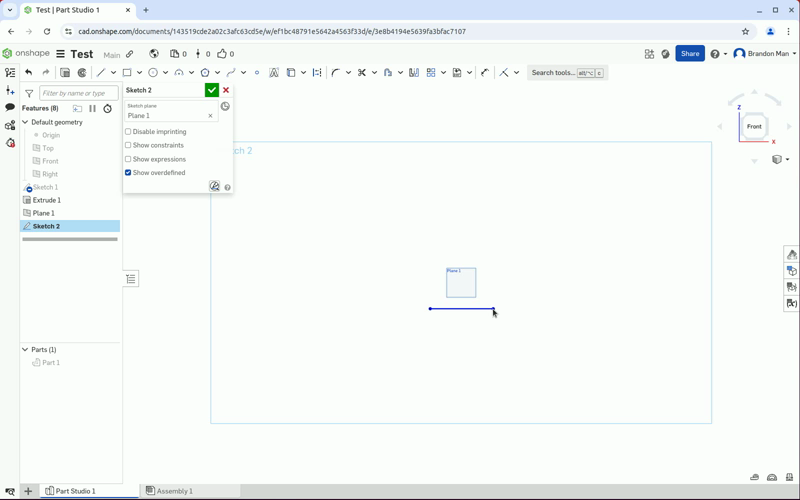
key(a)
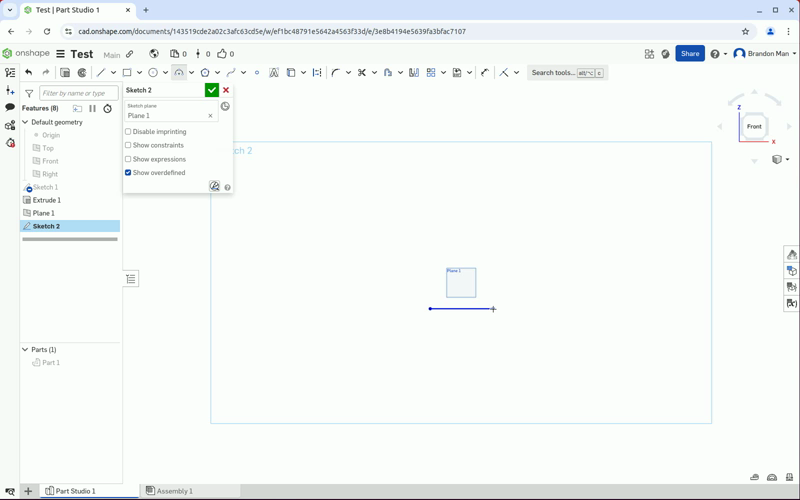
mouse_move(493, 308)
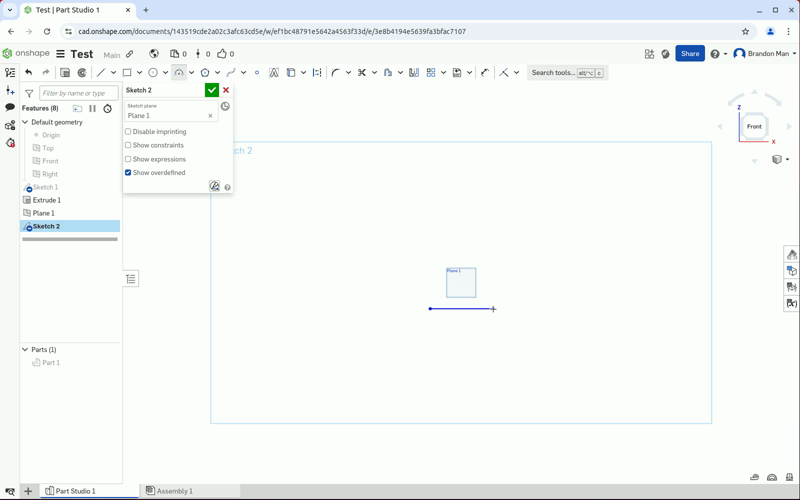
click(493, 308)
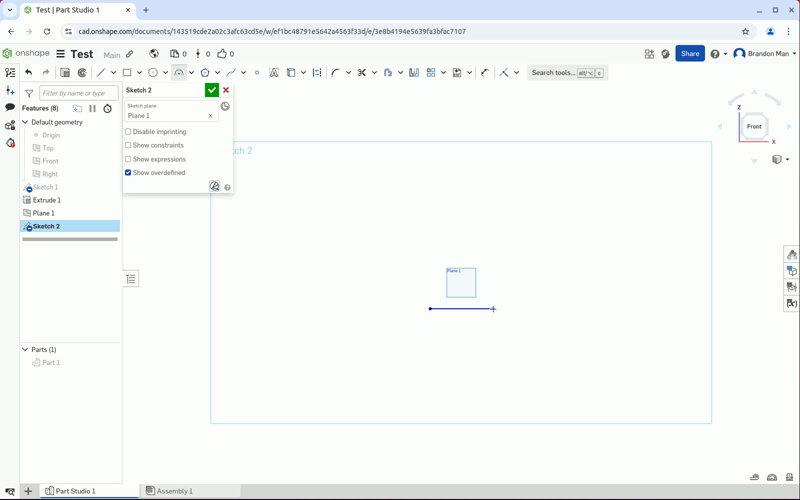
key_down(shift)
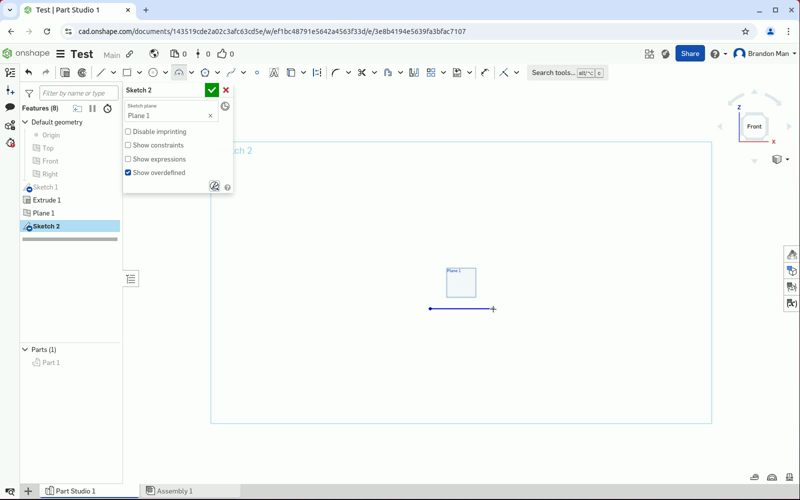
mouse_move(493, 256)
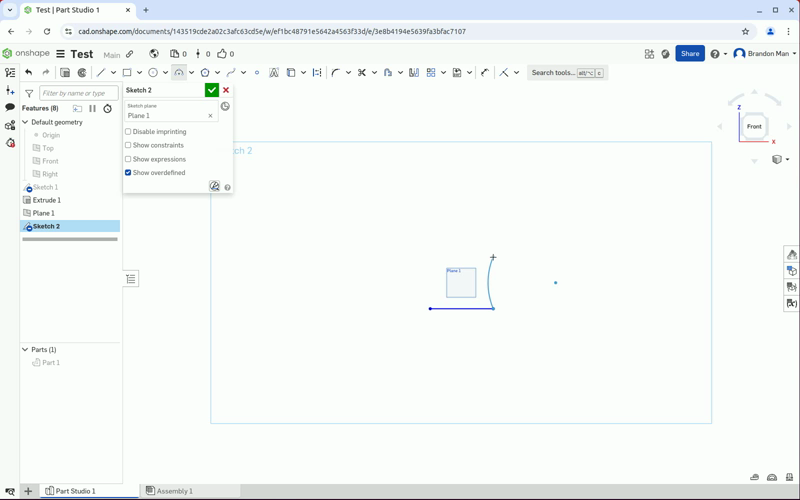
click(493, 256)
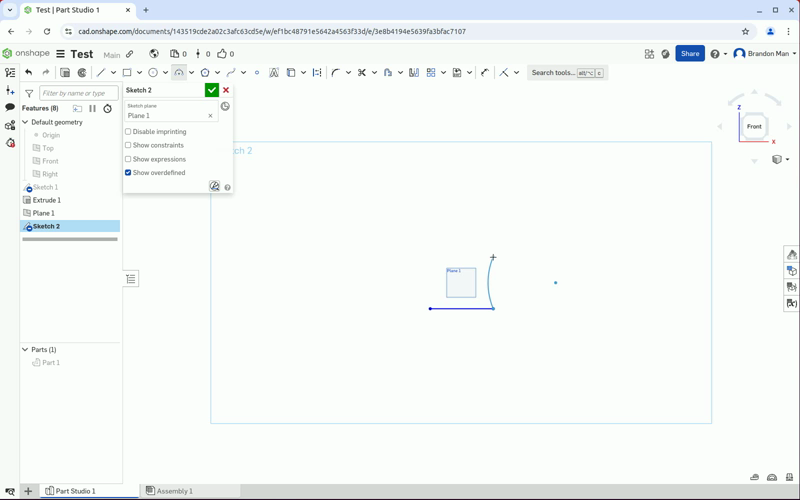
mouse_move(502, 282)
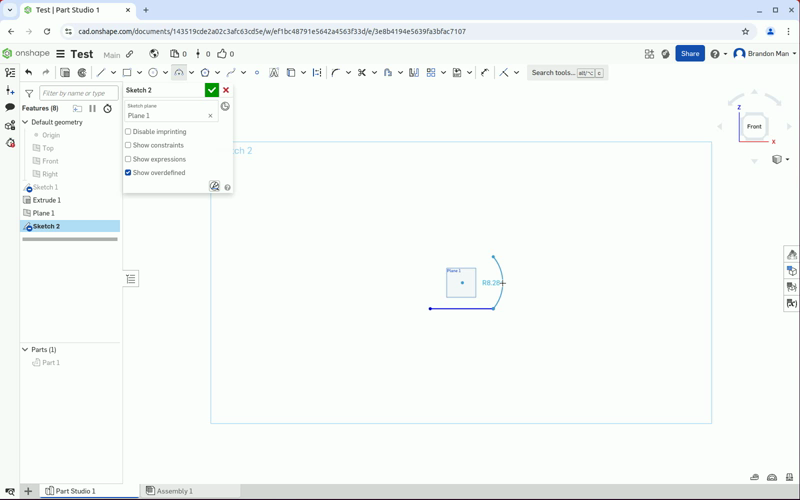
click(502, 282)
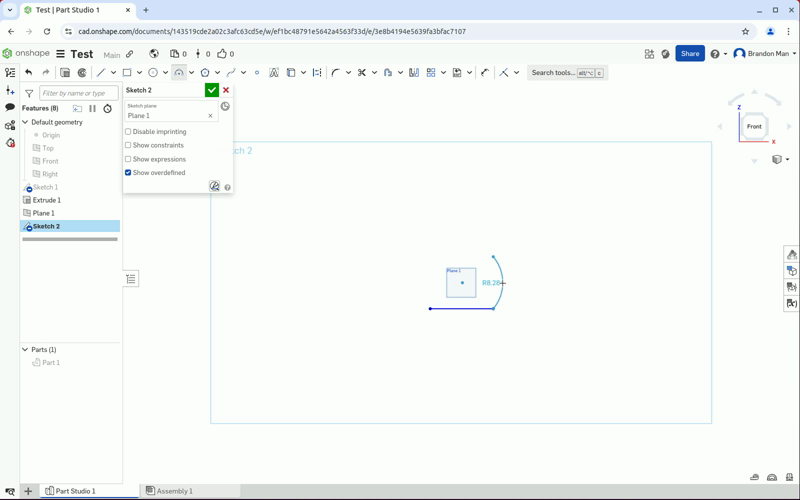
key_up(shift)
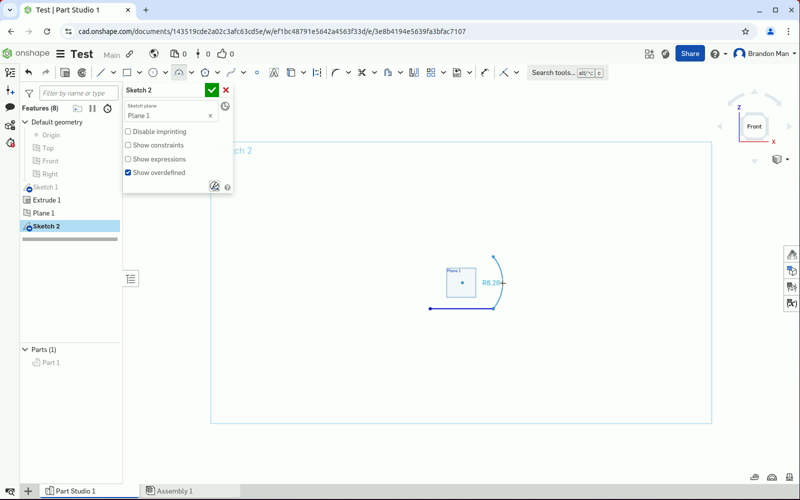
key(esc)
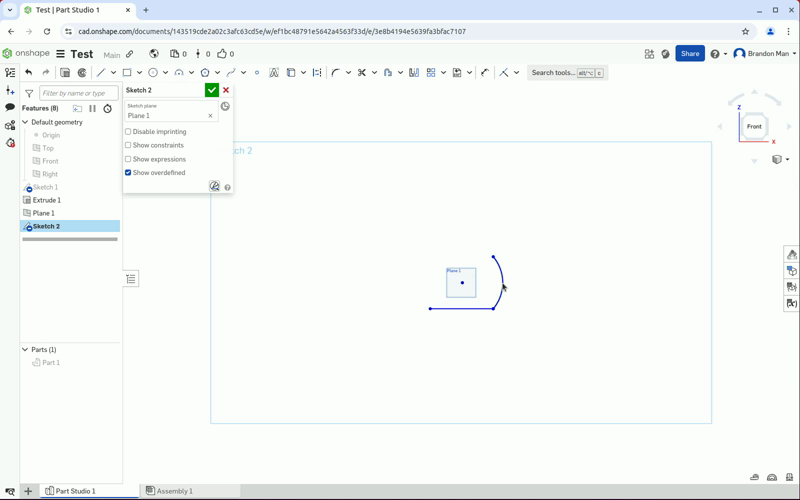
key(l)
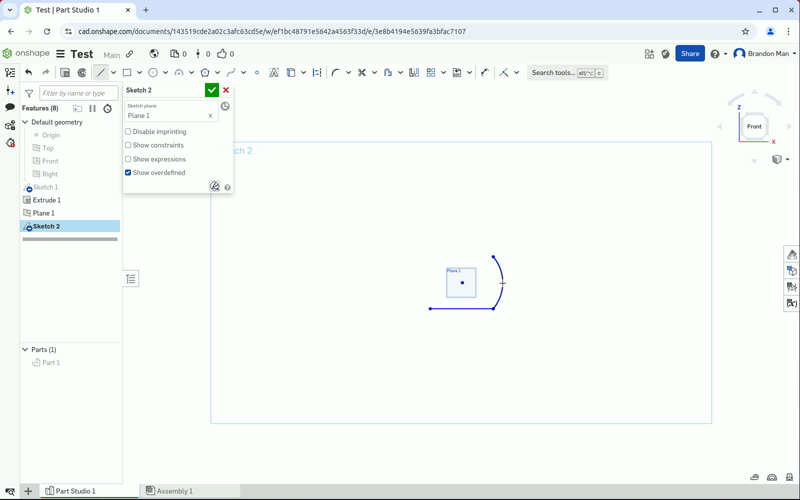
mouse_move(493, 256)
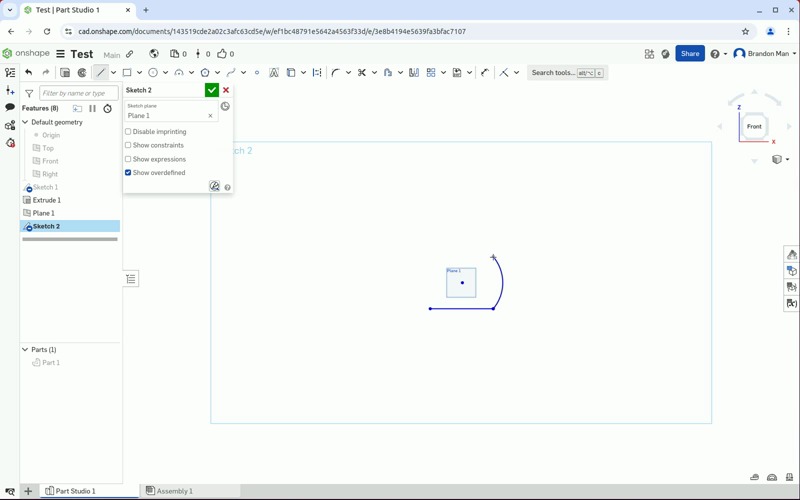
click(493, 256)
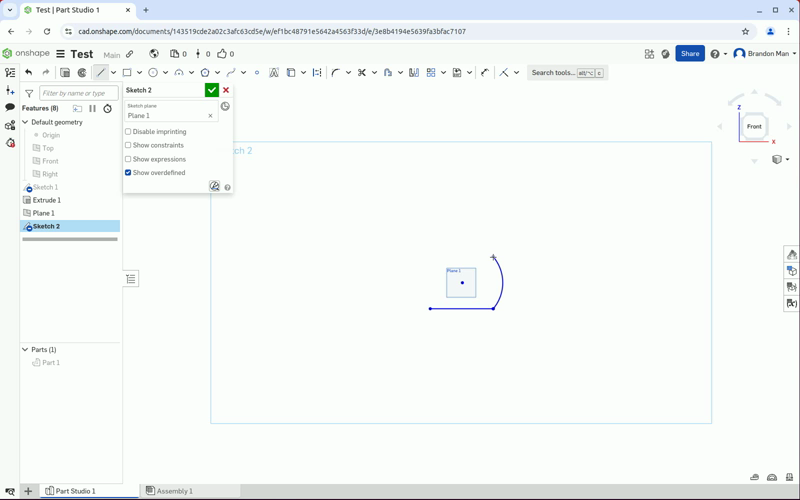
key_down(shift)
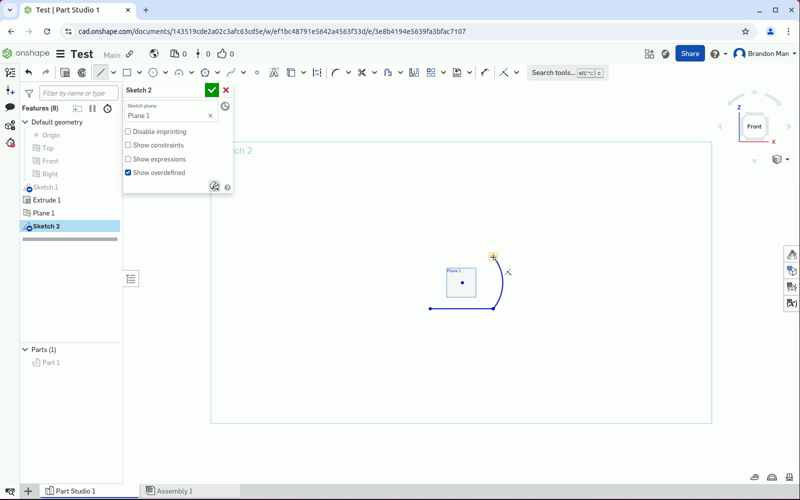
mouse_move(430, 256)
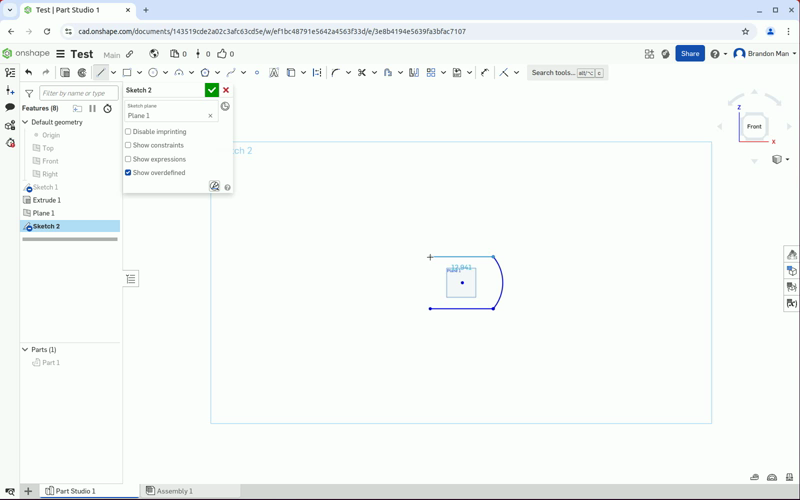
click(430, 256)
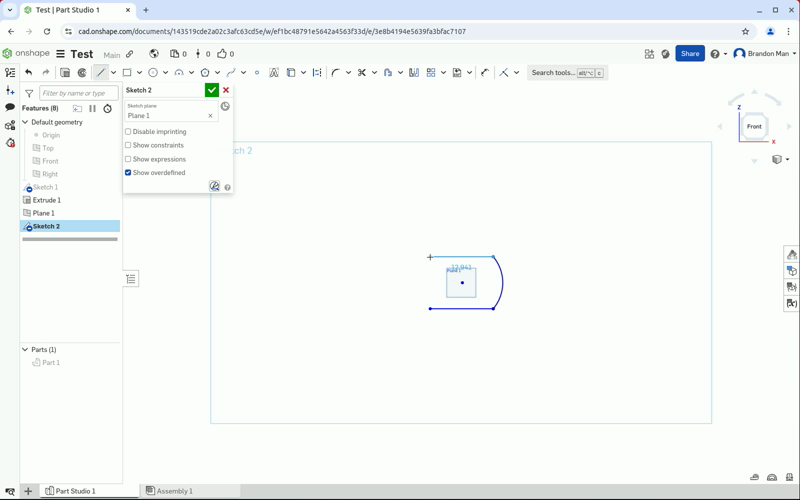
key_up(shift)
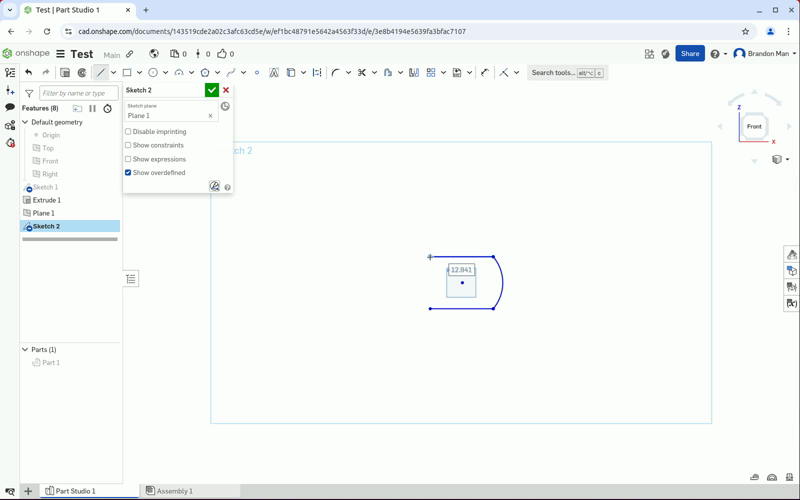
key(esc)
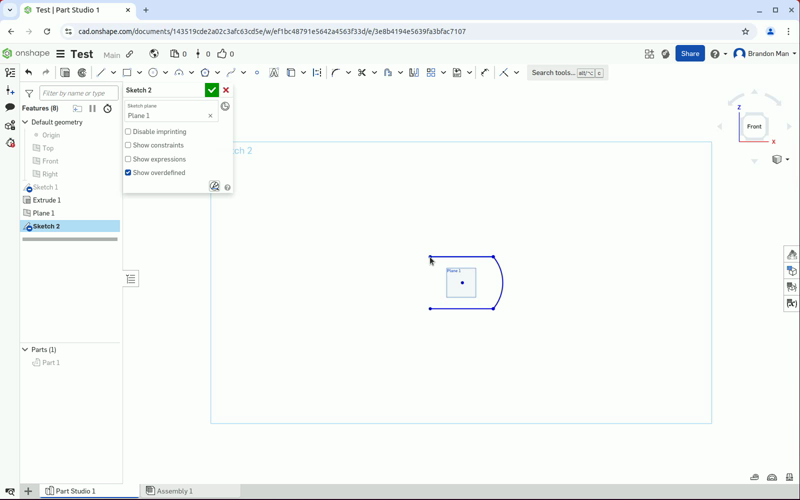
key(a)
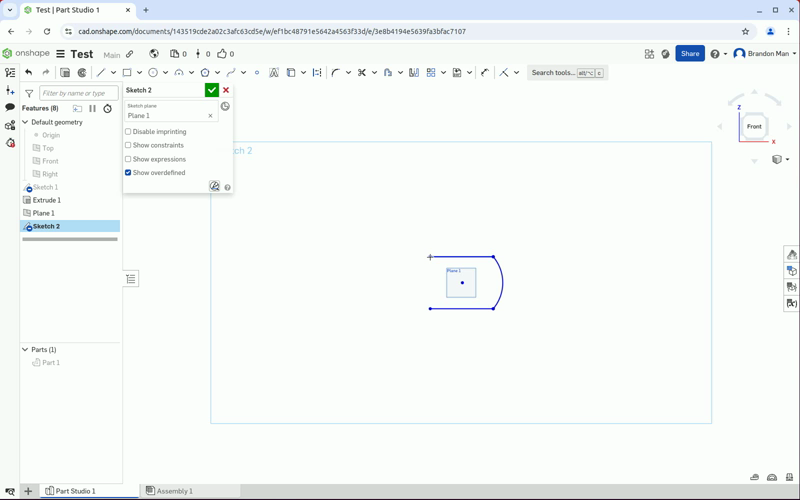
mouse_move(430, 256)
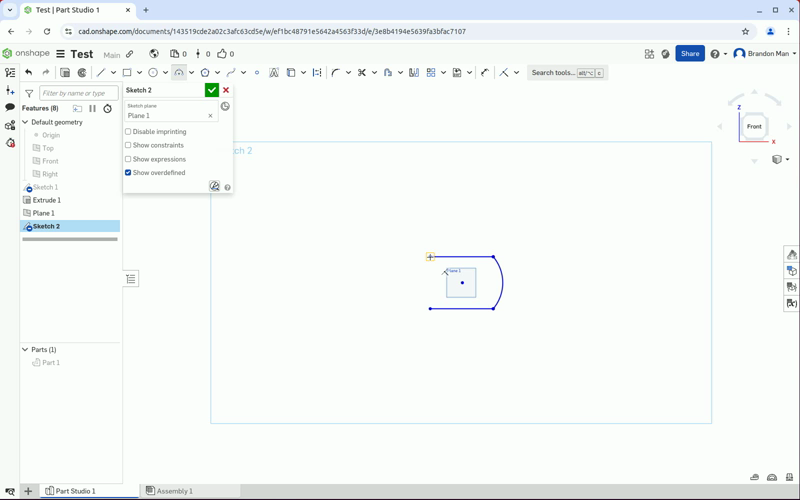
click(430, 256)
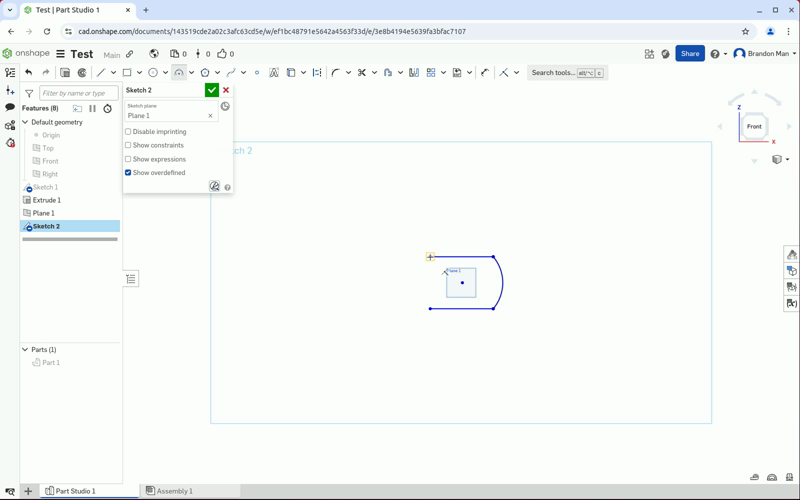
mouse_move(430, 308)
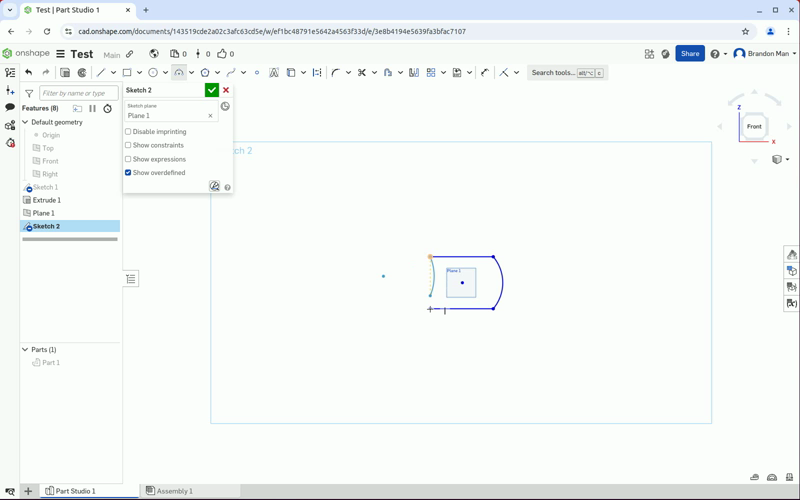
click(430, 308)
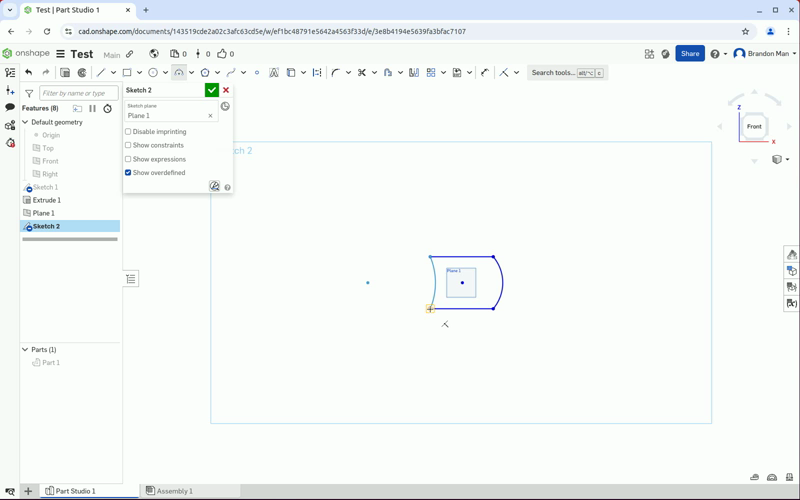
key_down(shift)
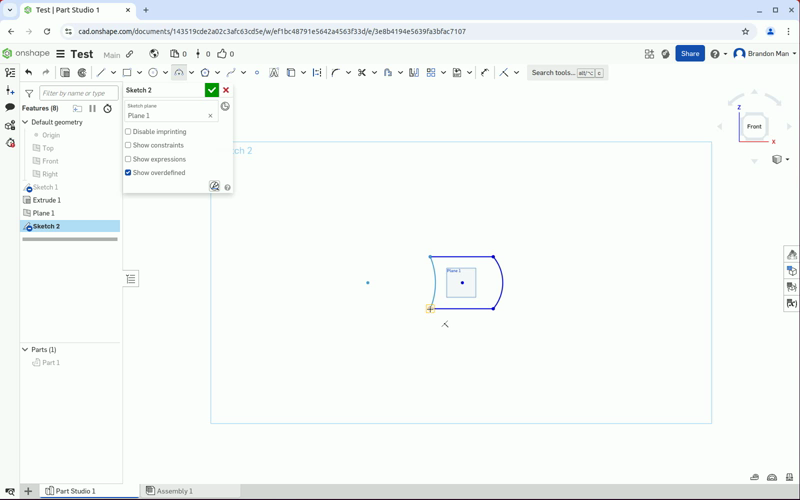
mouse_move(420, 282)
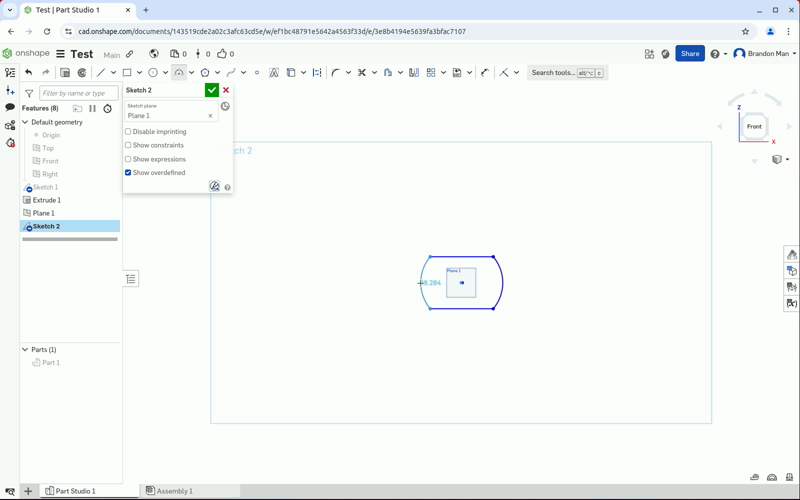
click(420, 282)
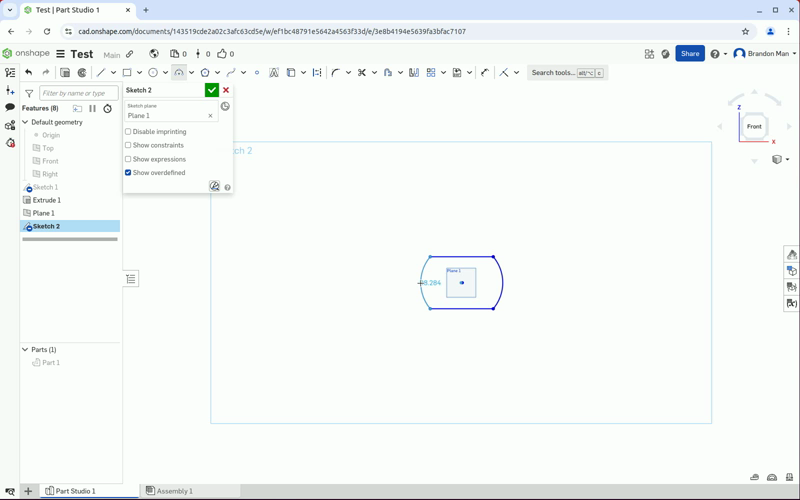
key_up(shift)
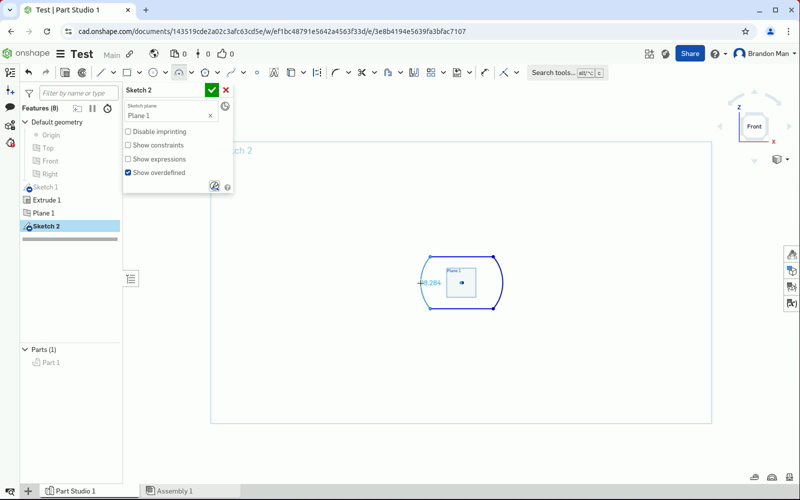
key(esc)
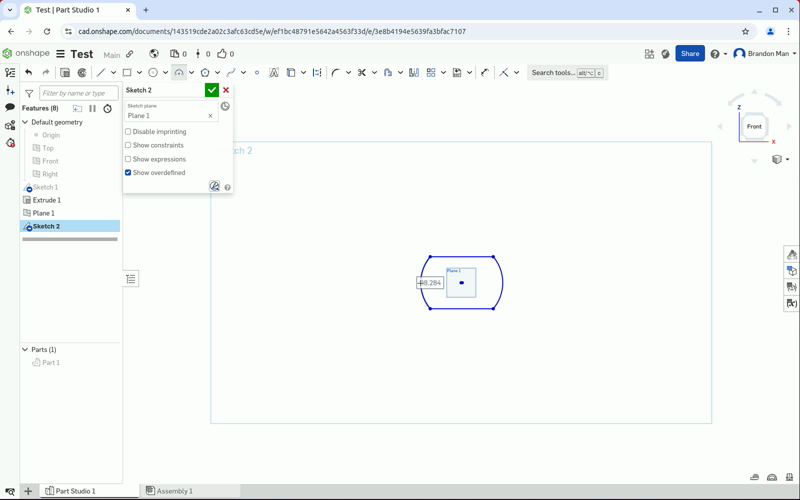
mouse_move(442, 285)
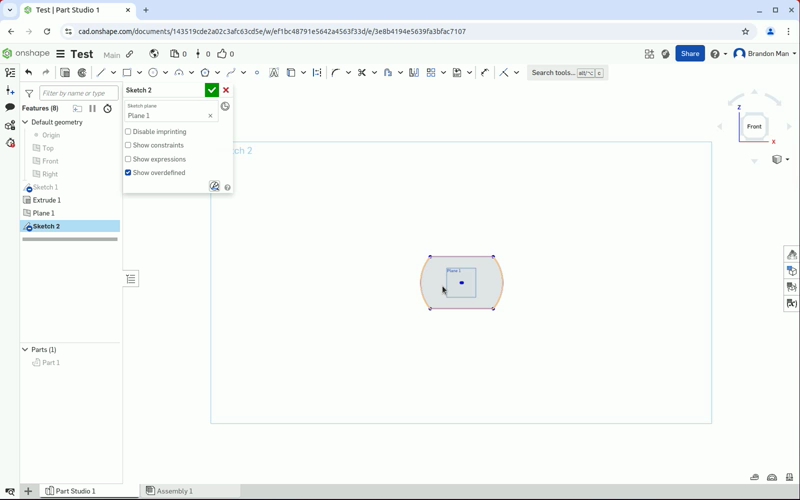
click(442, 285)
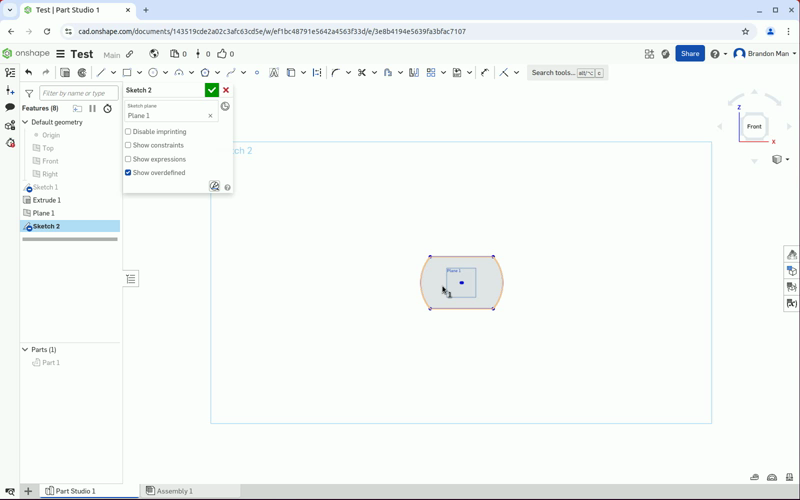
mouse_move(73, 352)
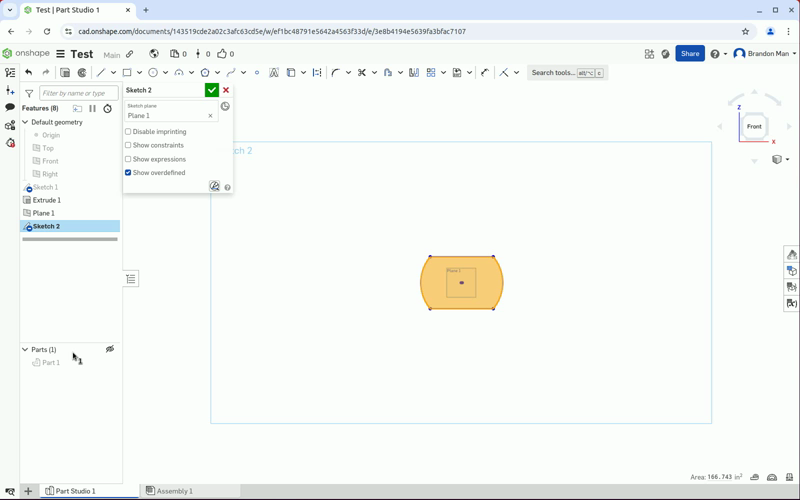
key(shift+y)
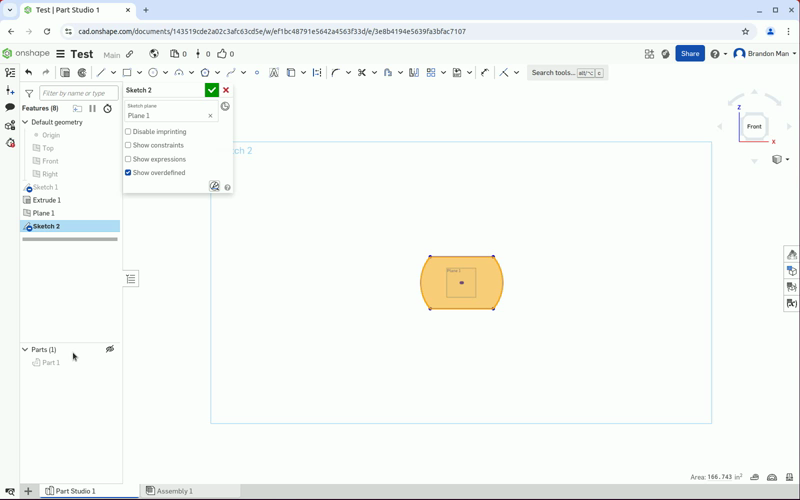
key(shift+e)
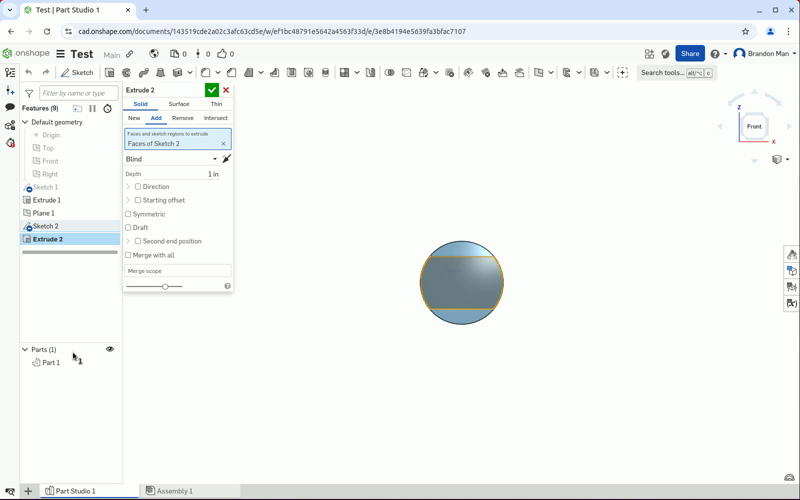
mouse_move(143, 106)
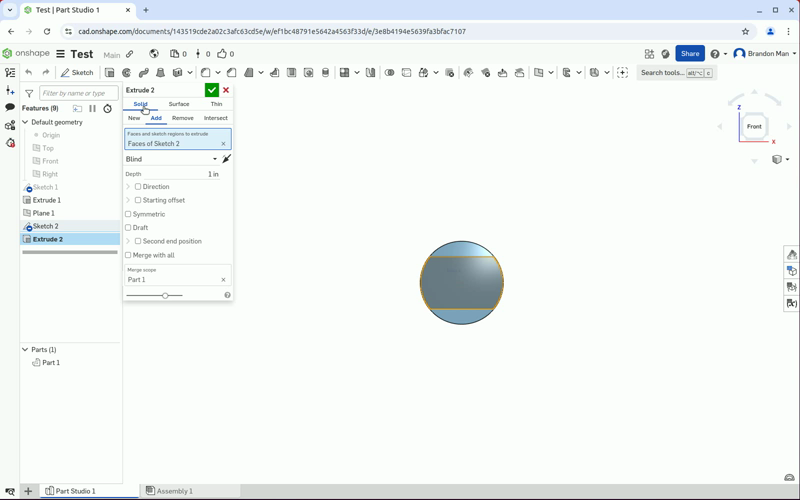
click(143, 106)
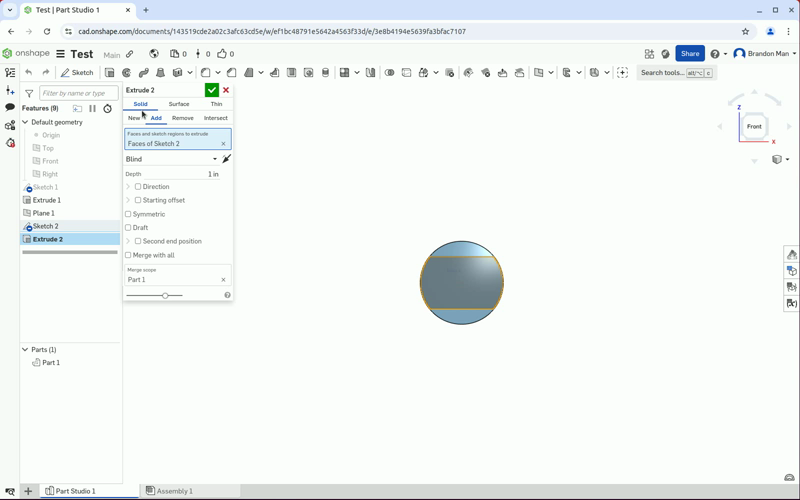
mouse_move(137, 120)
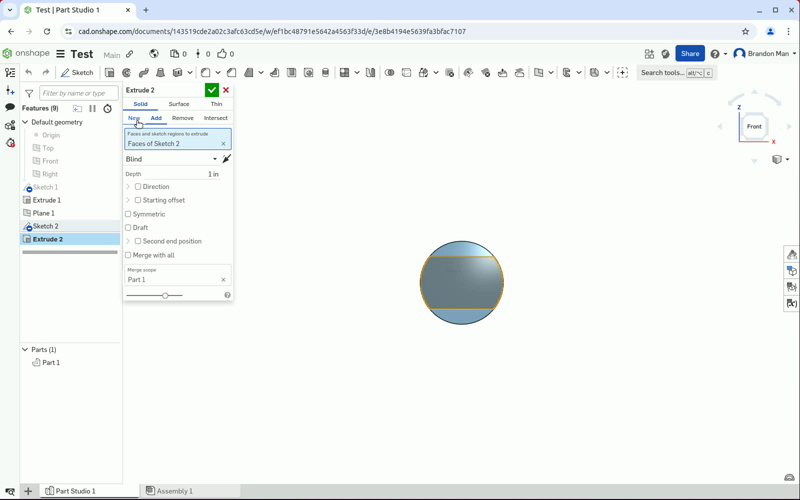
click(137, 120)
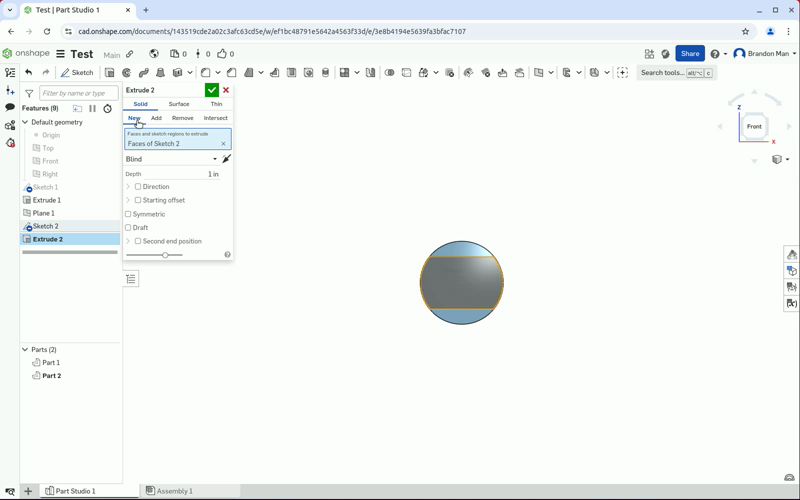
key(tab, 4)
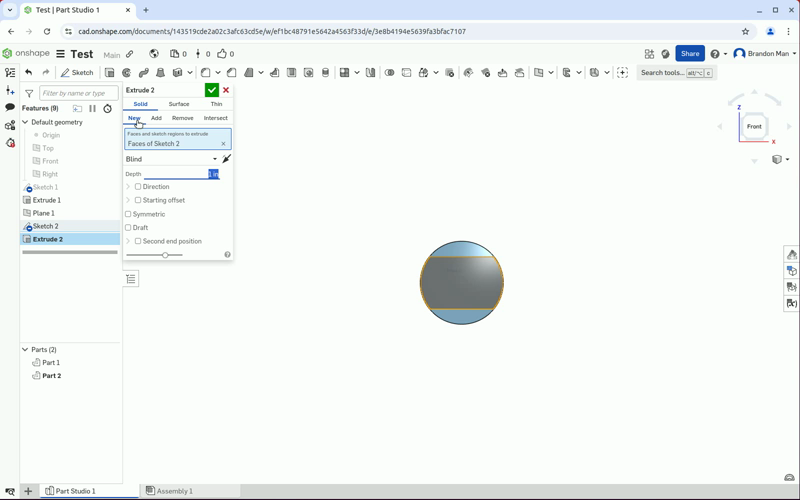
text(13.239)
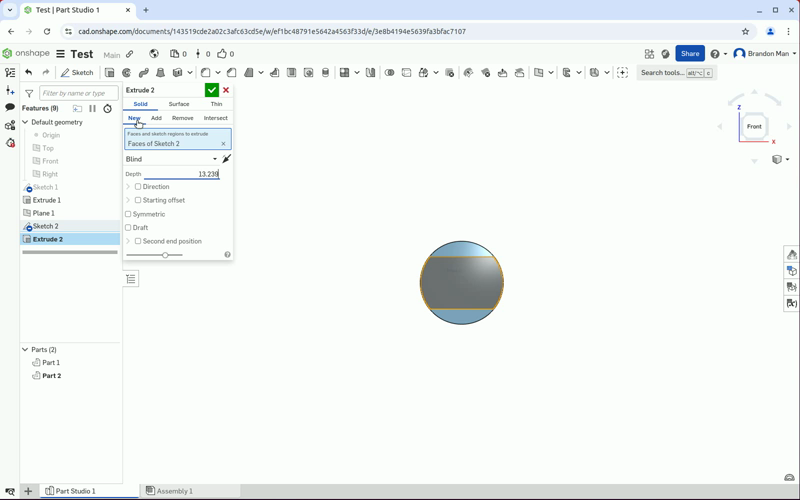
key(enter)
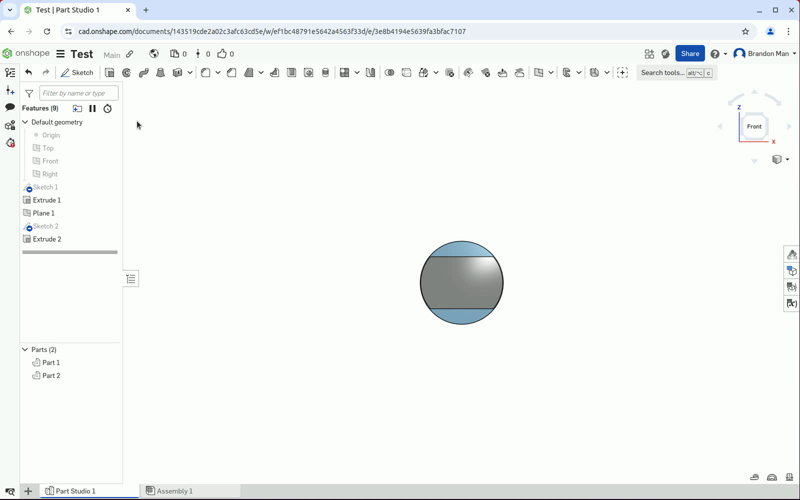
key(shift+h)
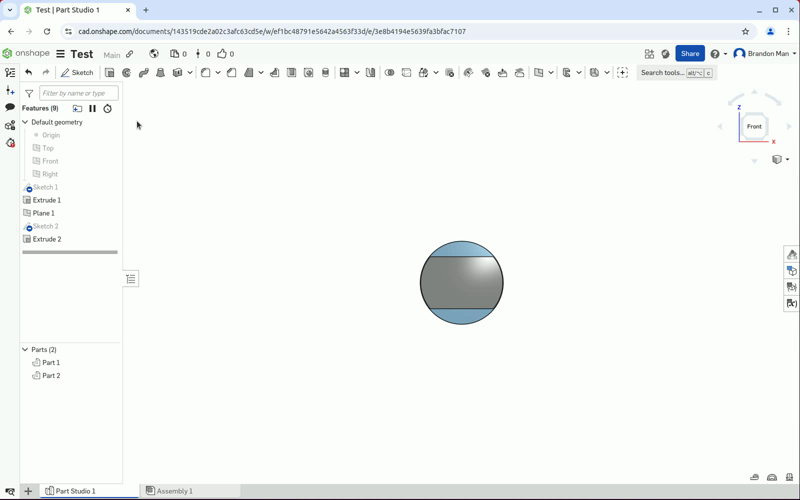
key(shift+h)
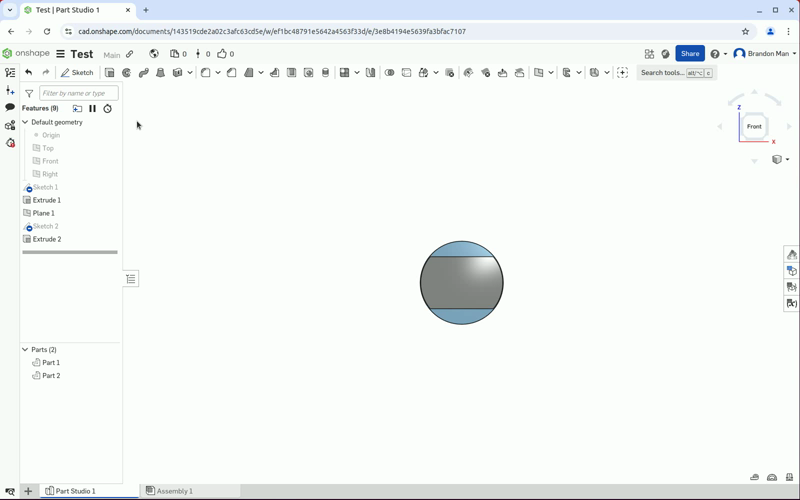
mouse_move(73, 189)
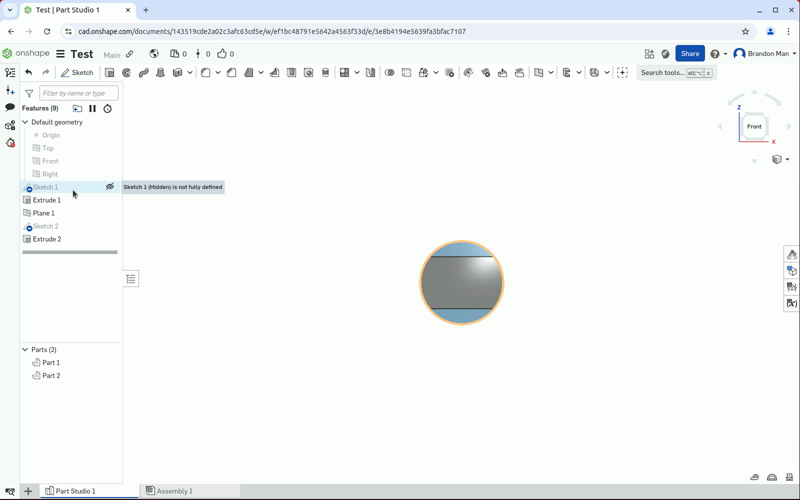
click(73, 189)
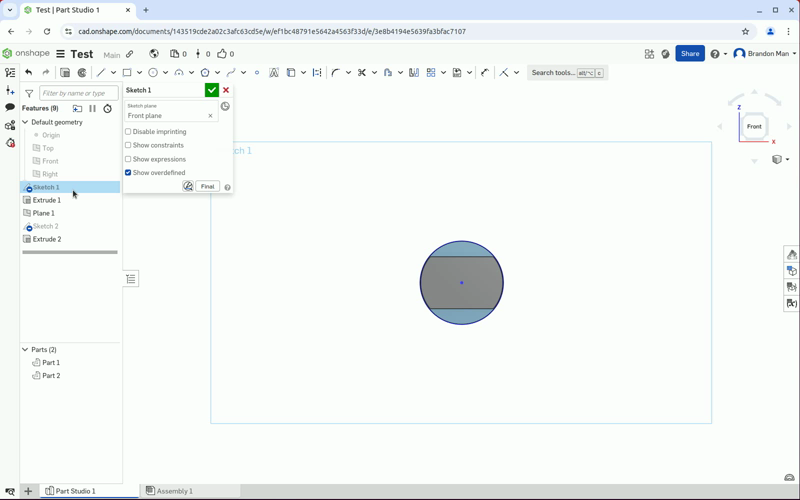
mouse_move(229, 92)
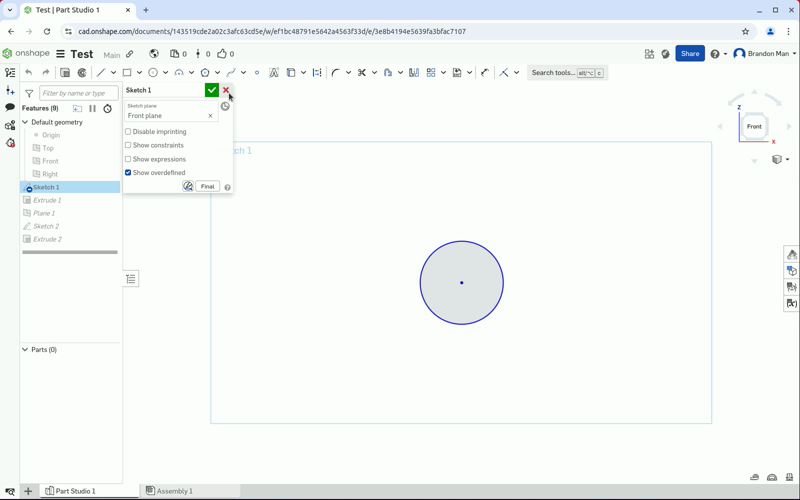
click(229, 92)
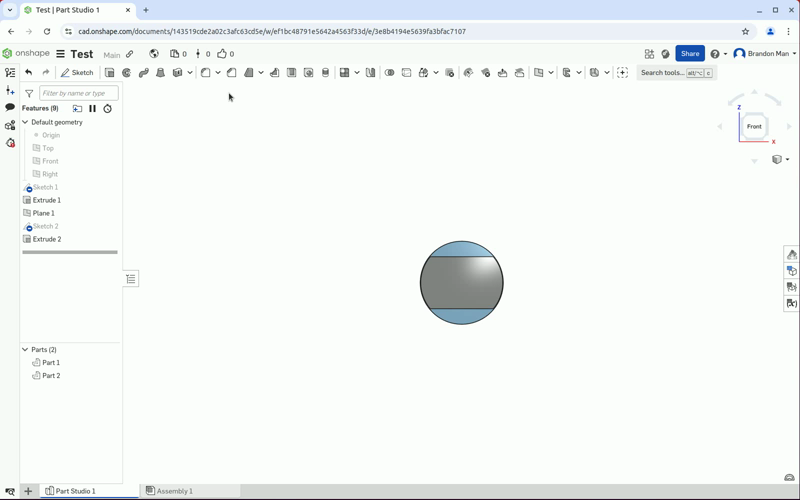
mouse_move(541, 75)
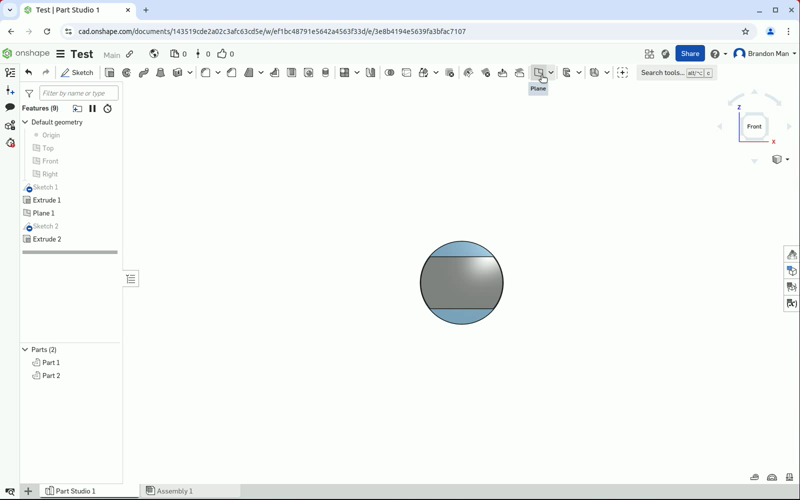
click(541, 75)
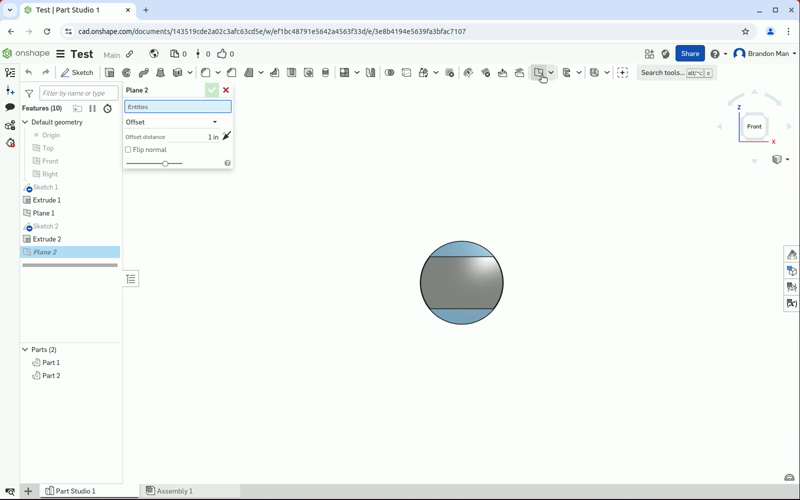
mouse_move(73, 163)
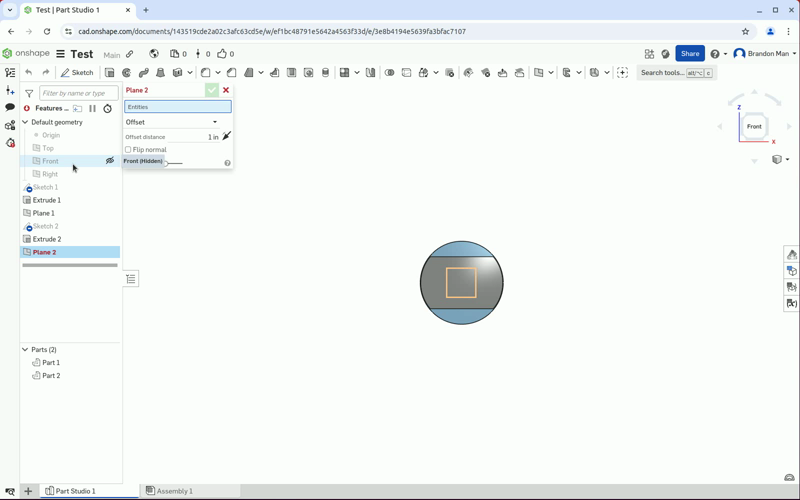
click(73, 163)
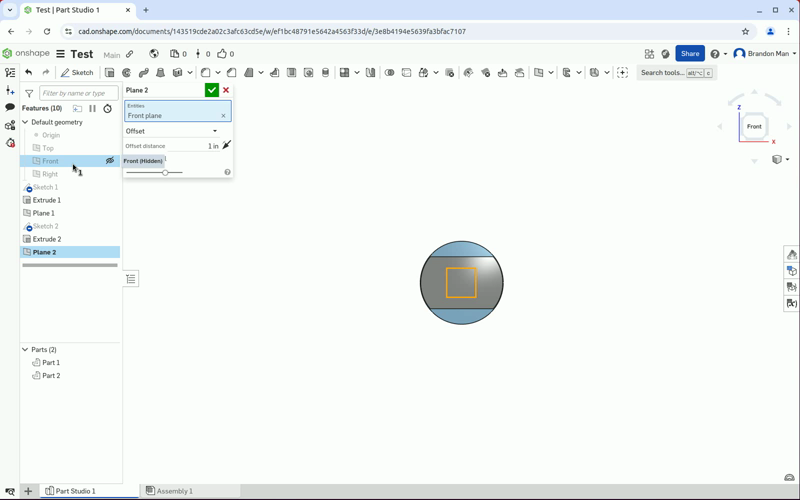
key(tab, 2)
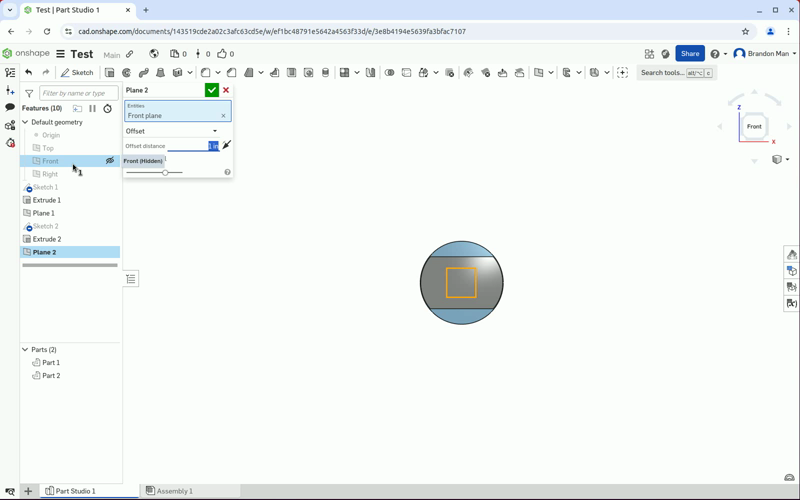
text(23.108)
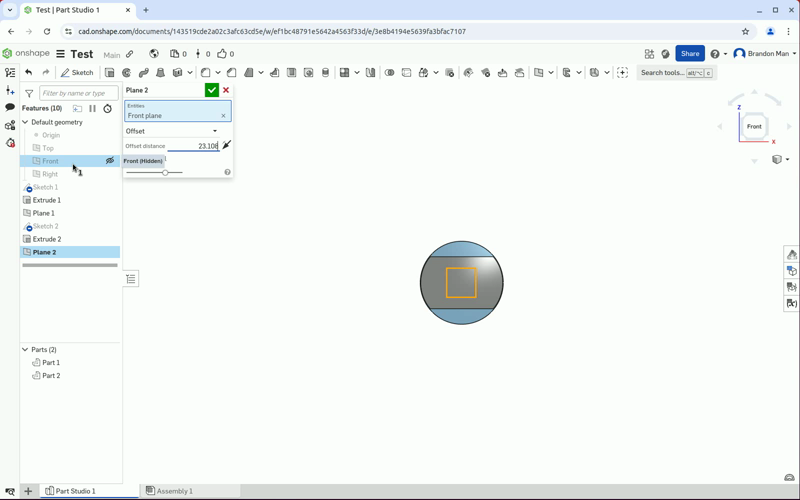
key(enter, 2)
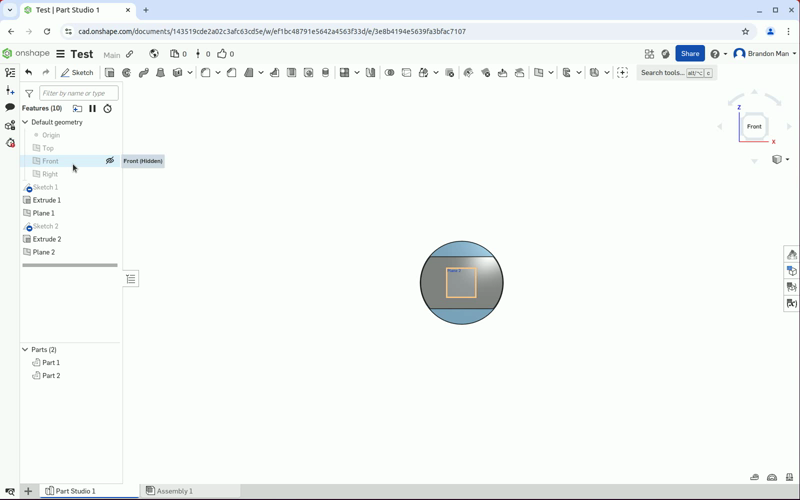
key(shift+s)
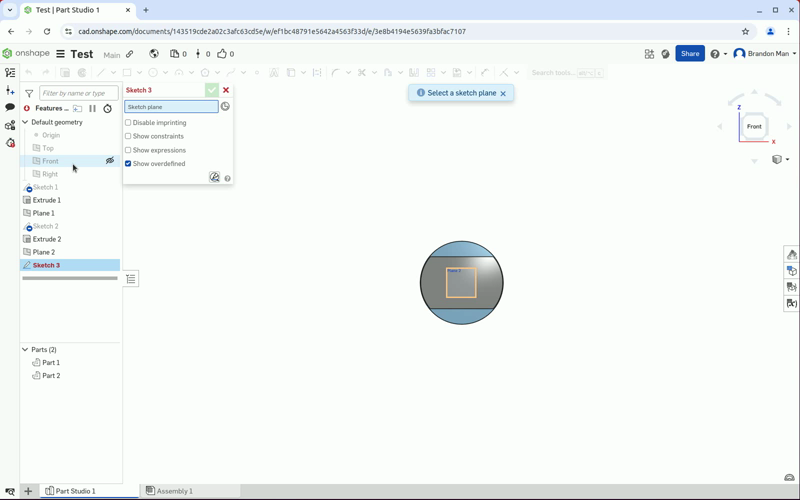
mouse_move(73, 254)
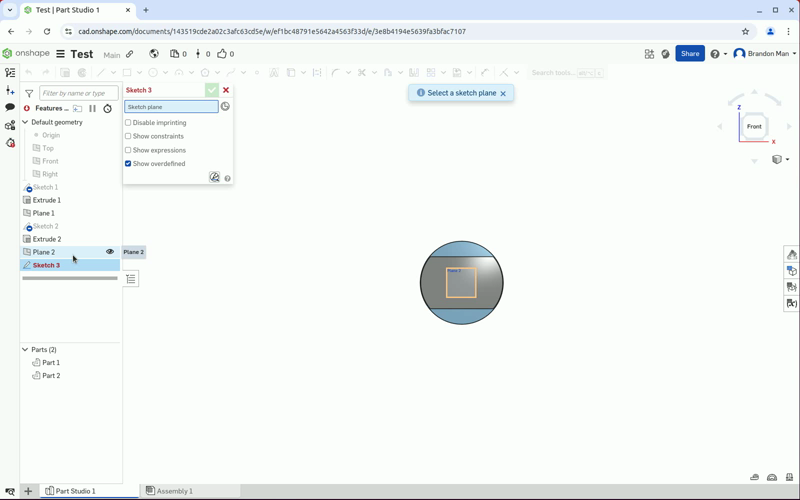
click(73, 254)
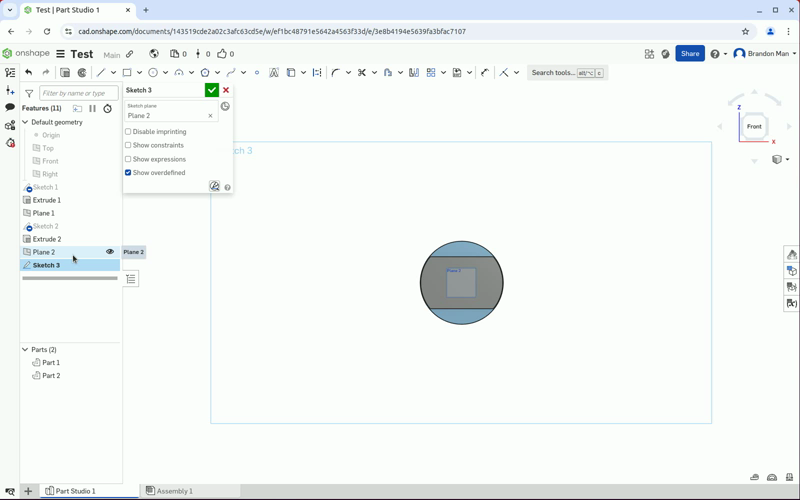
mouse_move(73, 352)
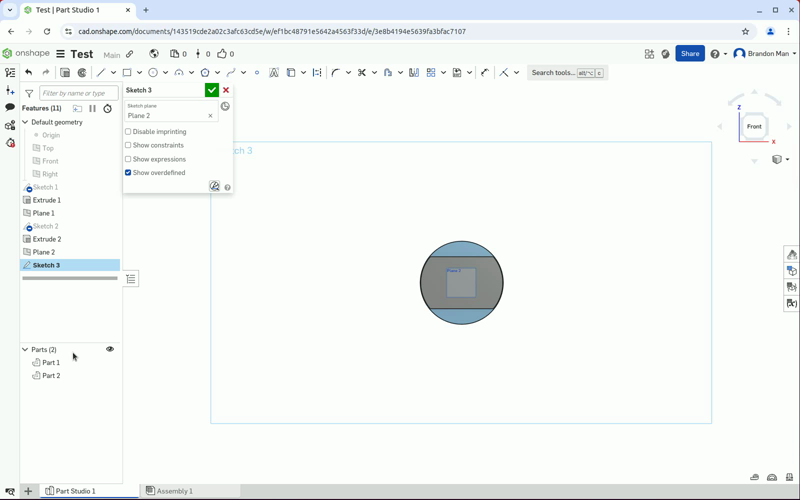
key(y)
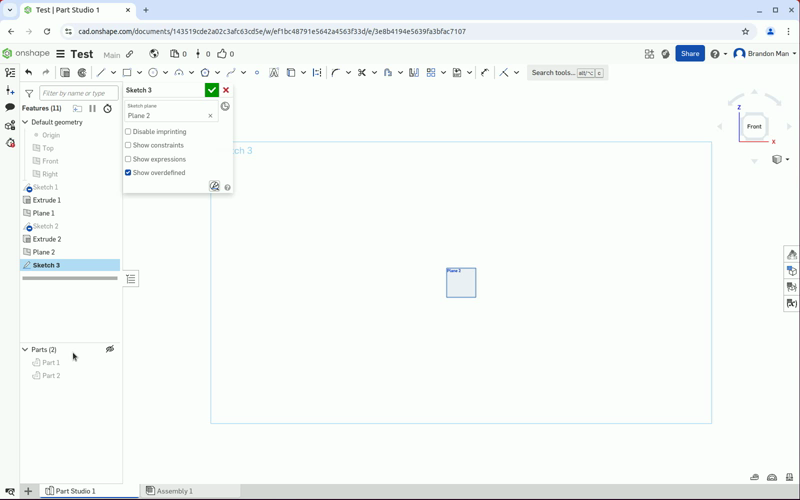
key(c)
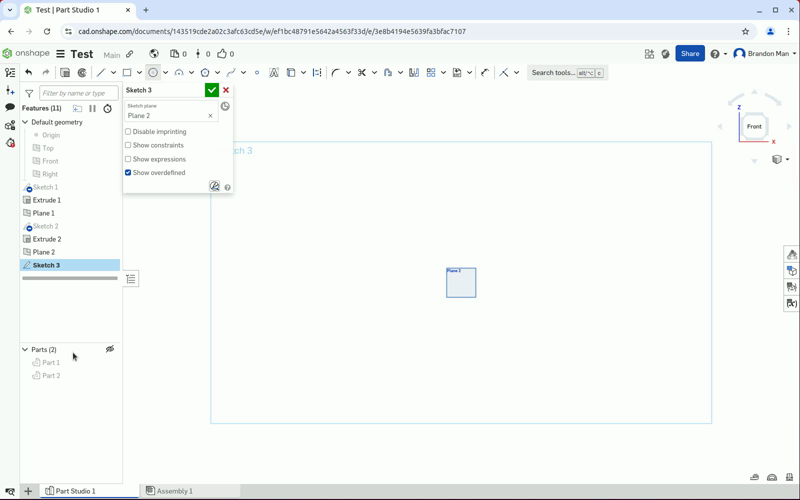
key_down(shift)
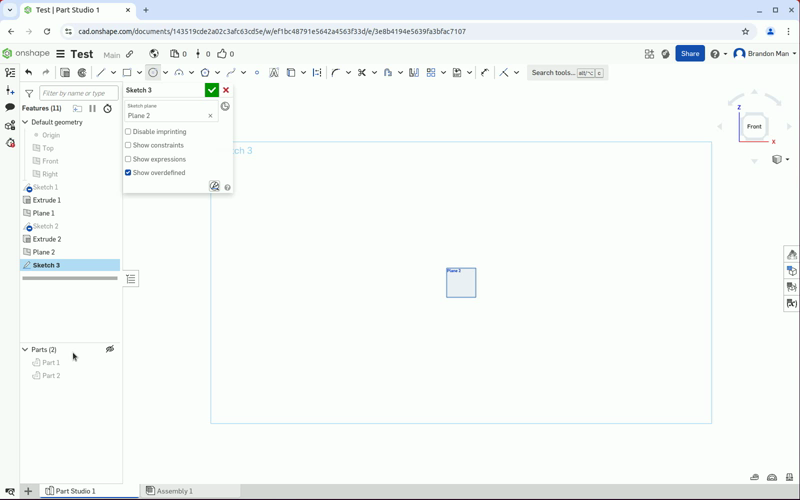
mouse_move(460, 282)
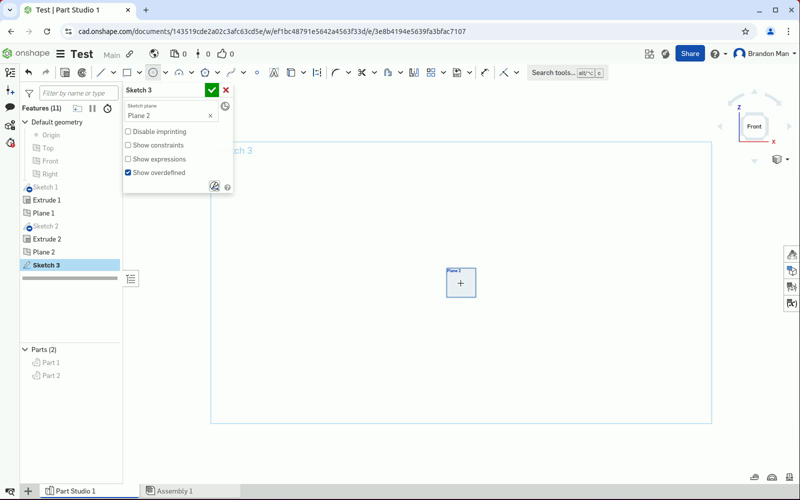
click(460, 282)
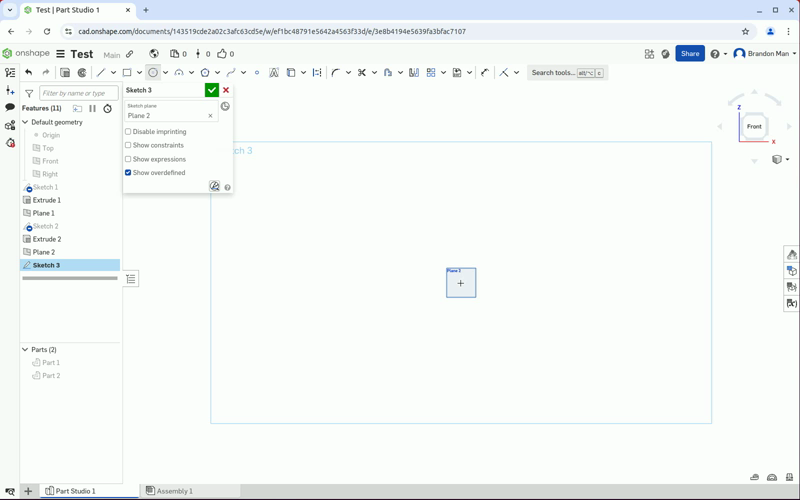
key_up(shift)
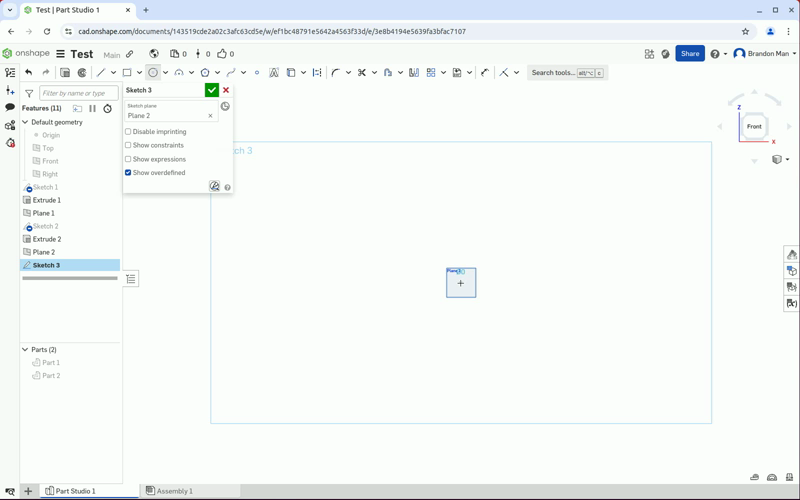
mouse_move(477, 282)
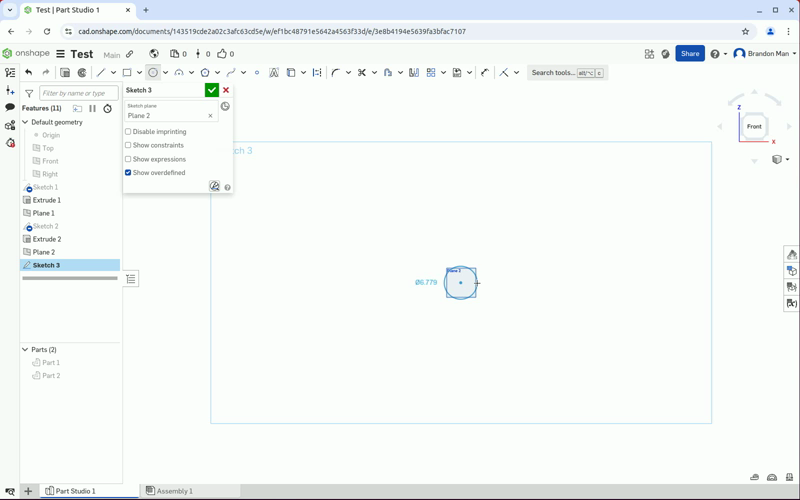
click(477, 282)
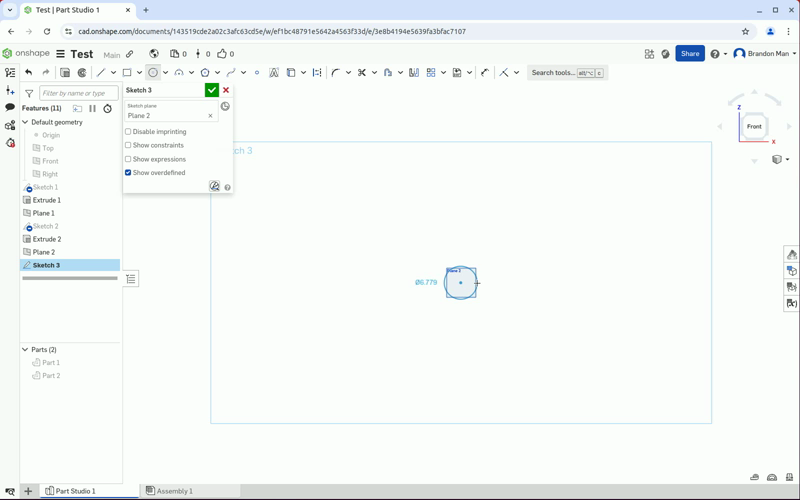
key(esc)
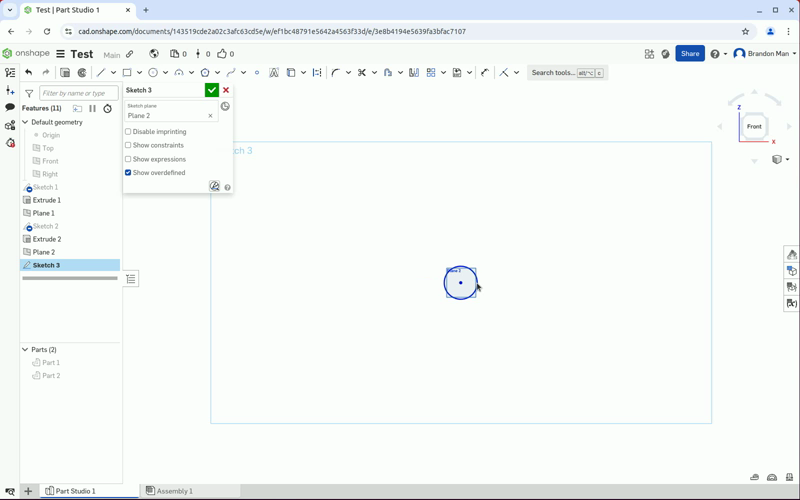
mouse_move(458, 272)
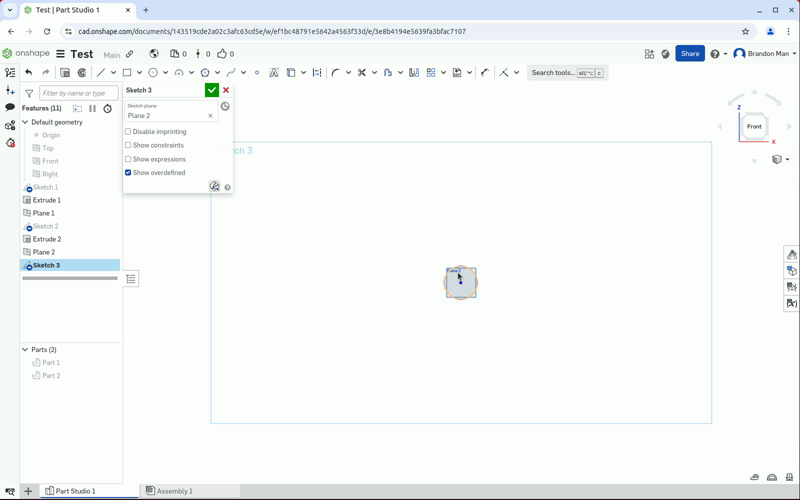
scroll(6)
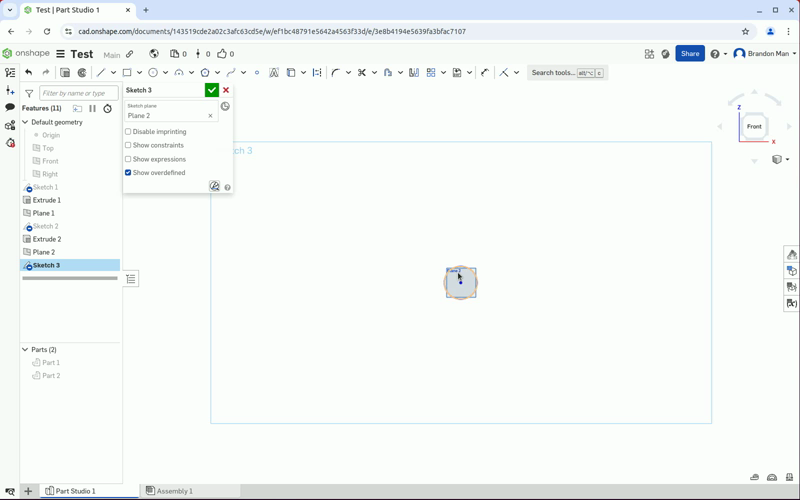
scroll(6)
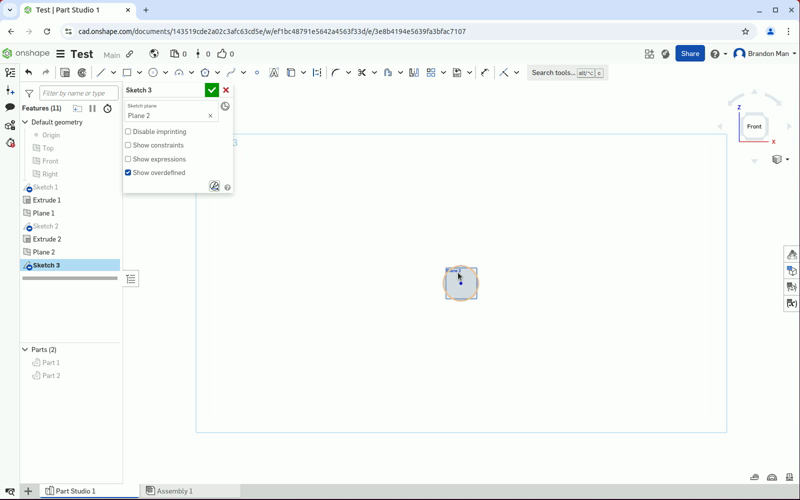
scroll(6)
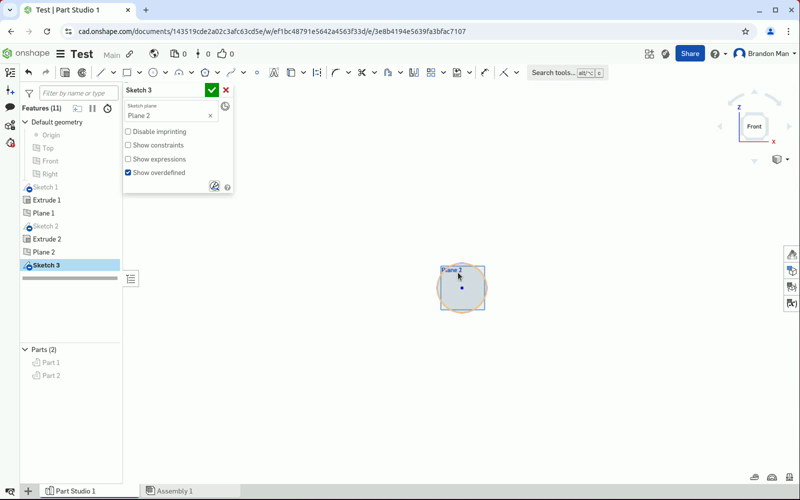
scroll(6)
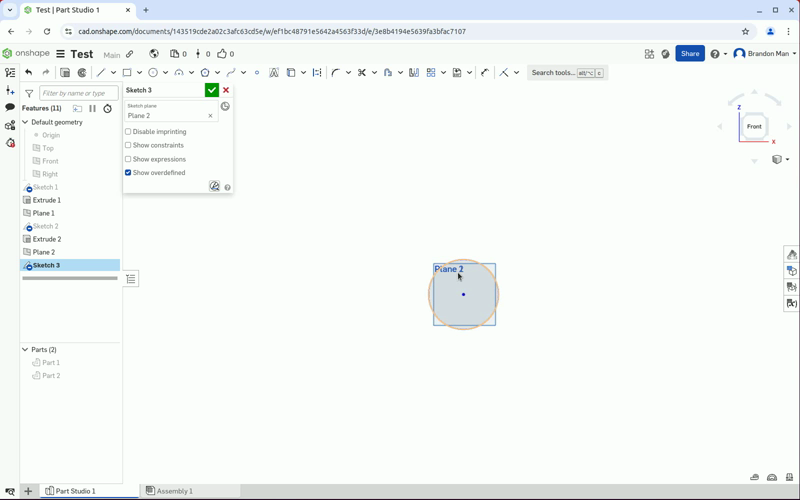
scroll(6)
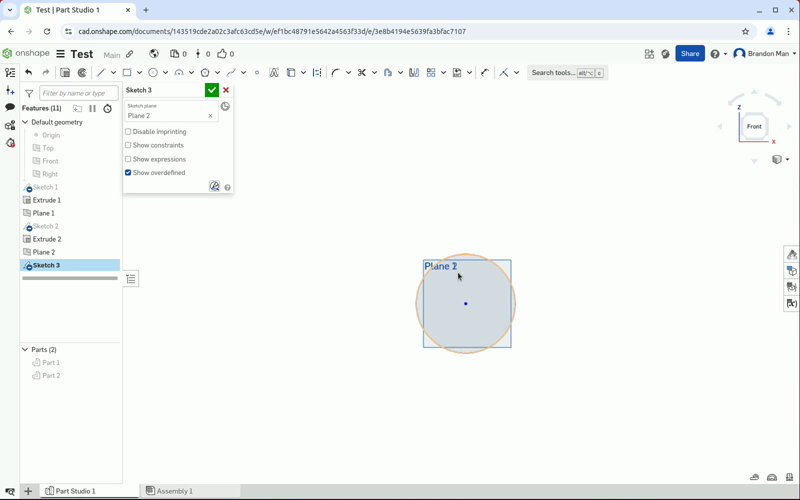
scroll(6)
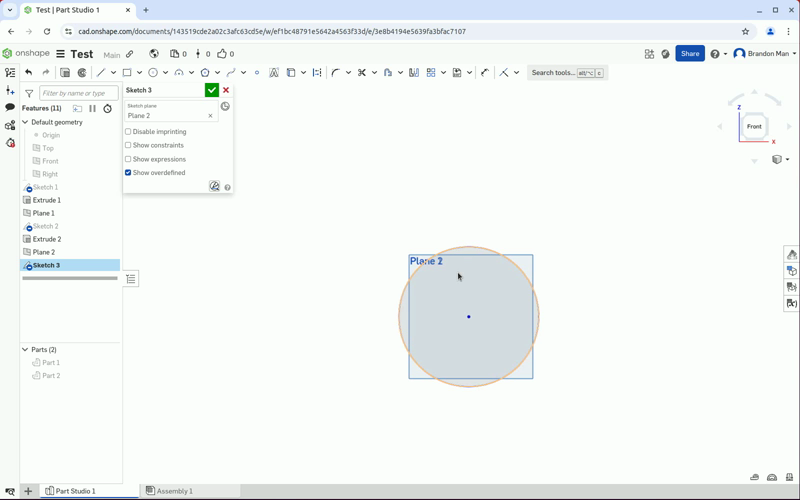
scroll(6)
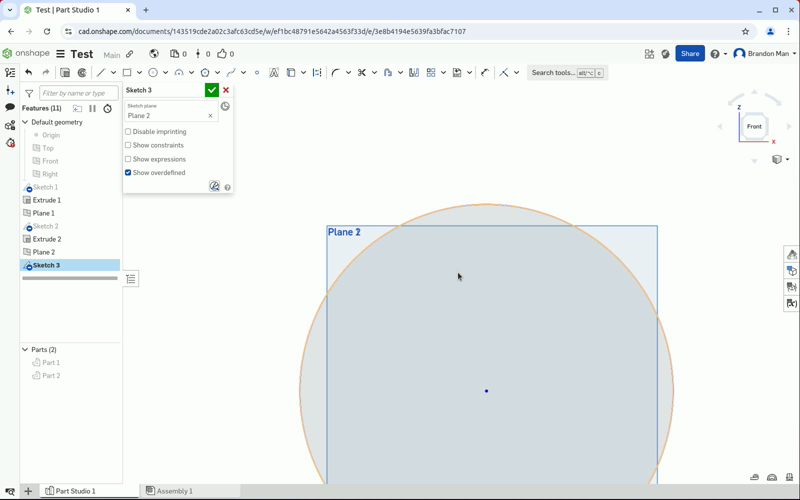
click(458, 272)
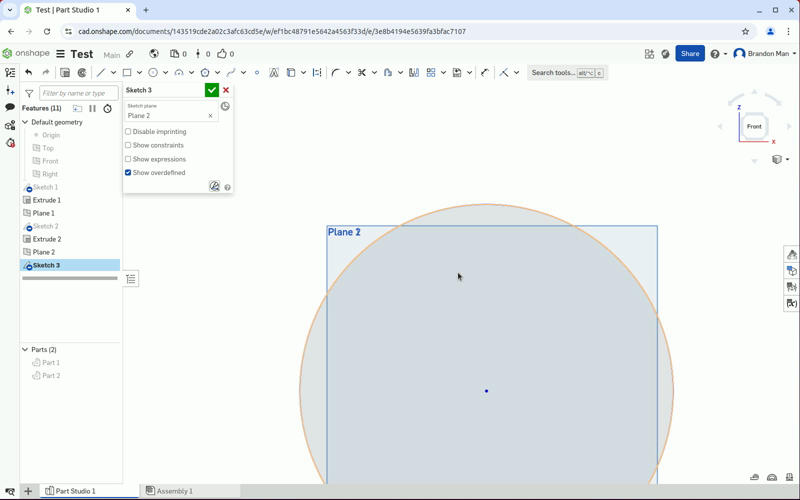
scroll(-6)
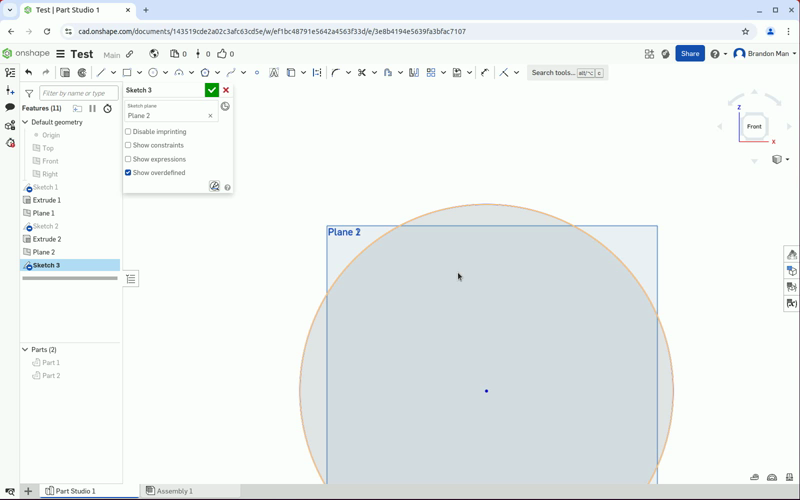
scroll(-6)
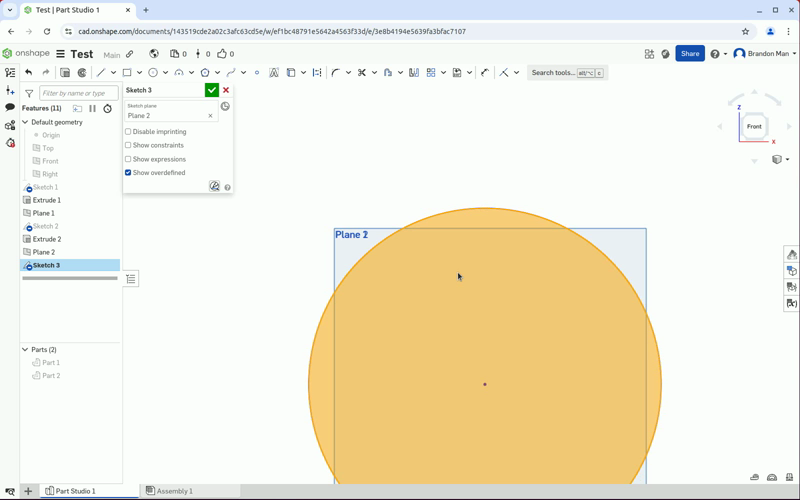
scroll(-6)
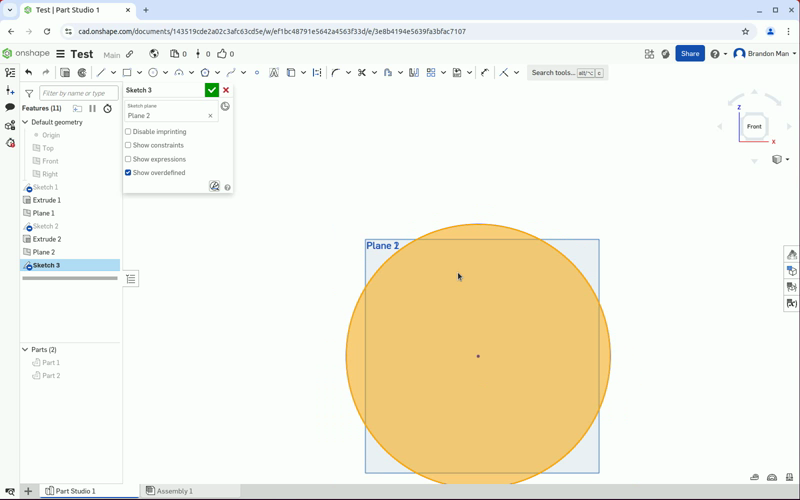
scroll(-6)
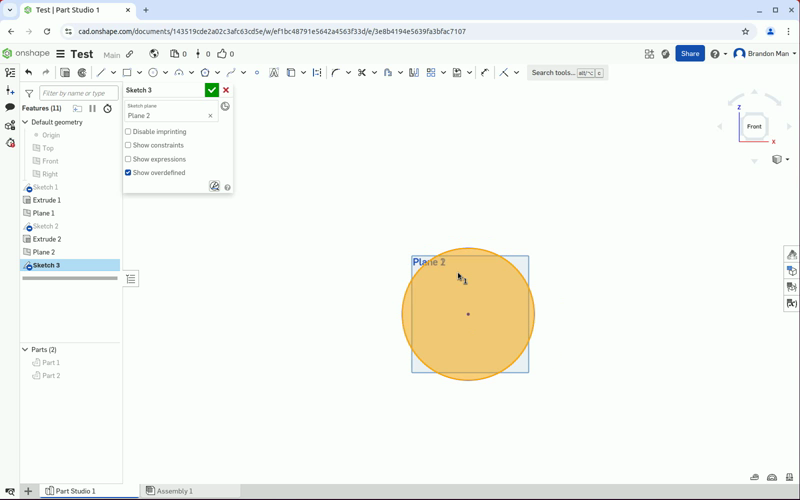
scroll(-6)
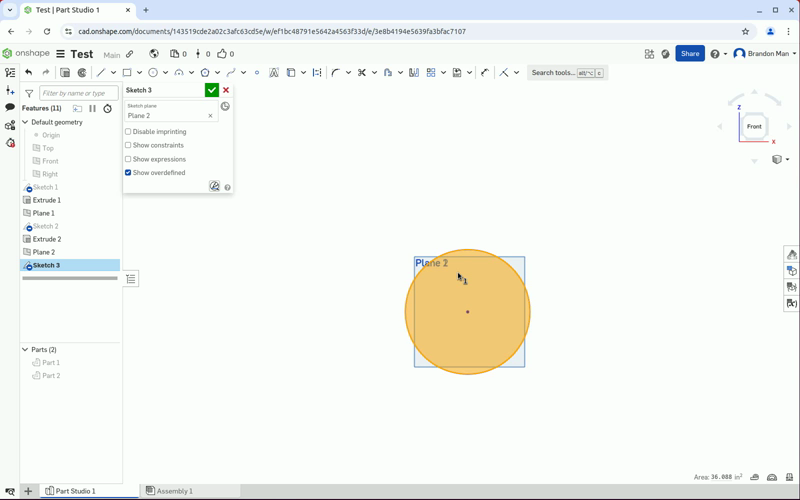
scroll(-6)
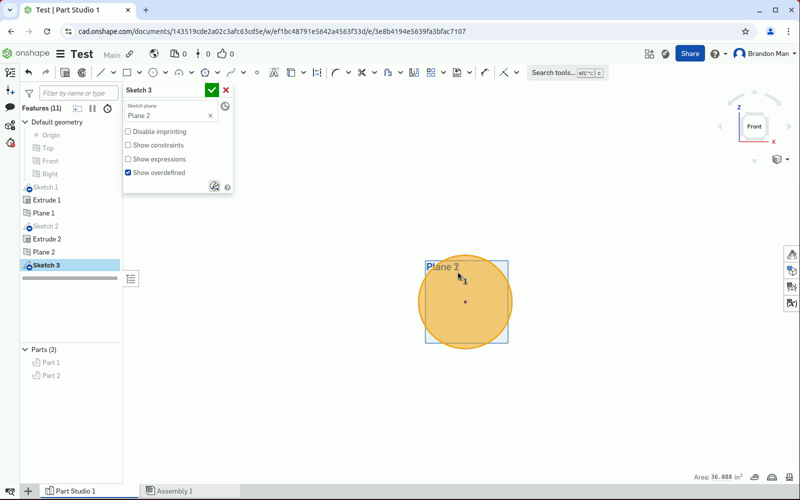
scroll(-6)
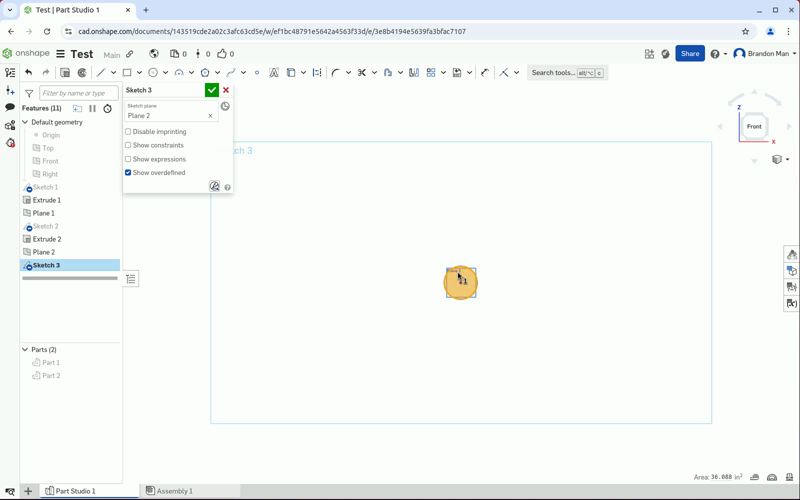
mouse_move(73, 352)
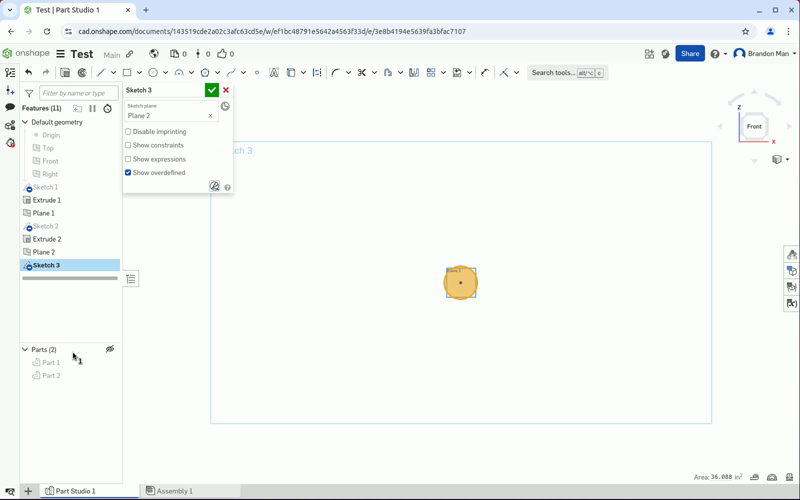
key(shift+y)
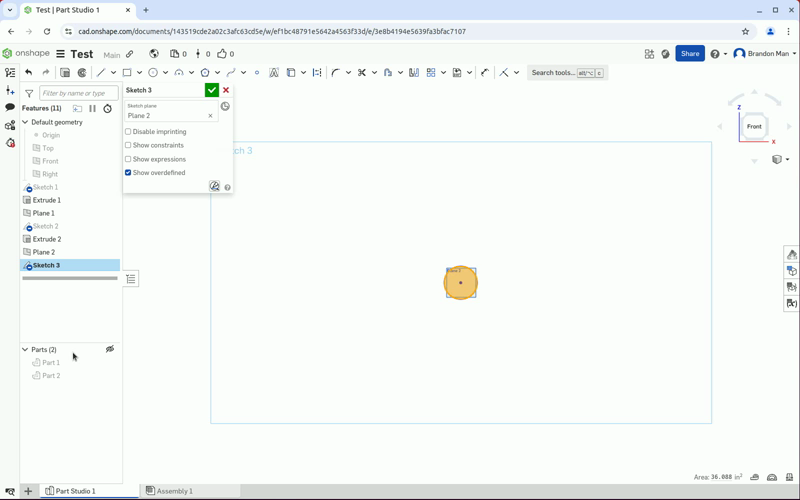
key(shift+e)
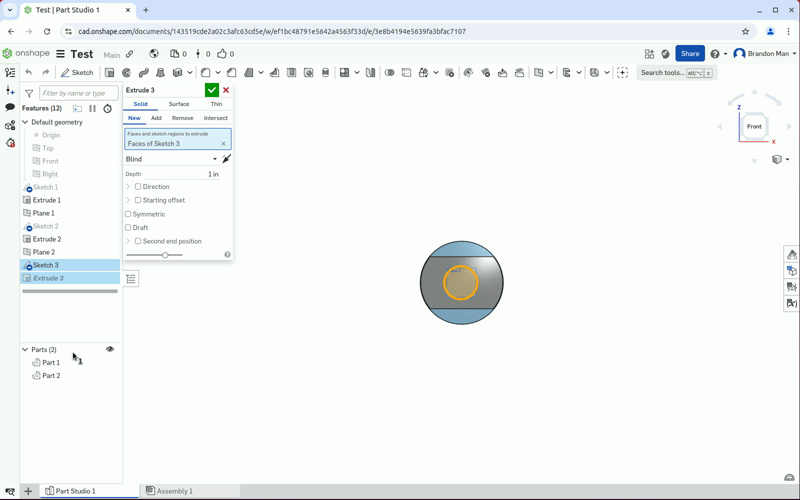
mouse_move(143, 106)
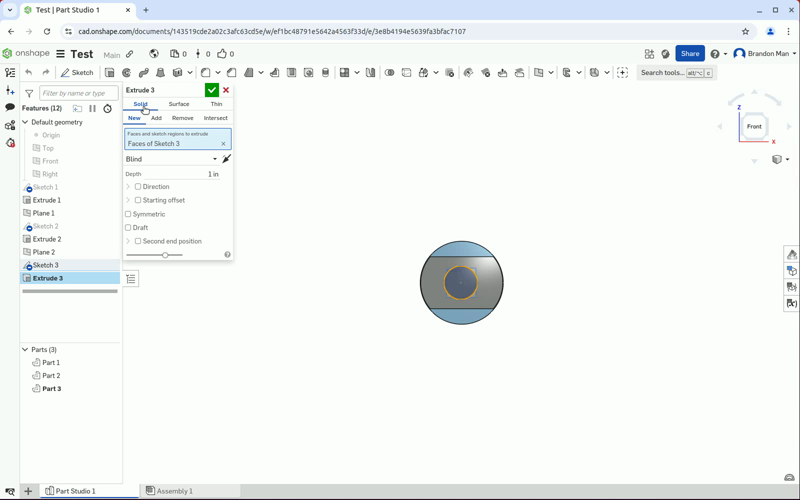
click(143, 106)
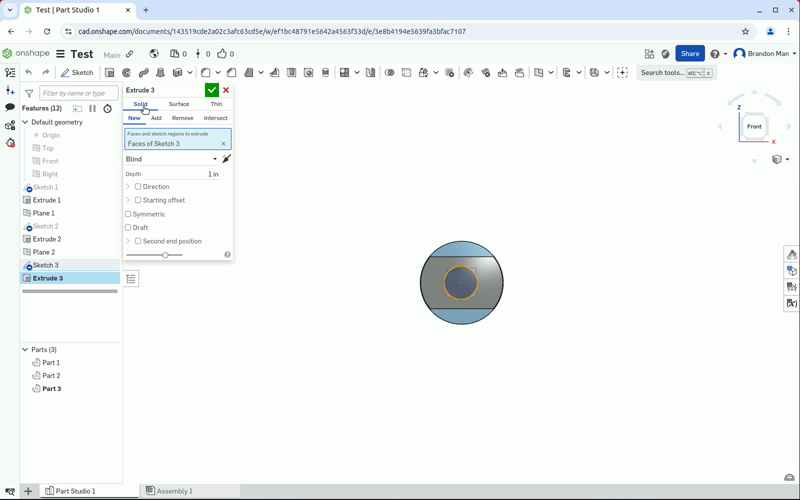
mouse_move(186, 120)
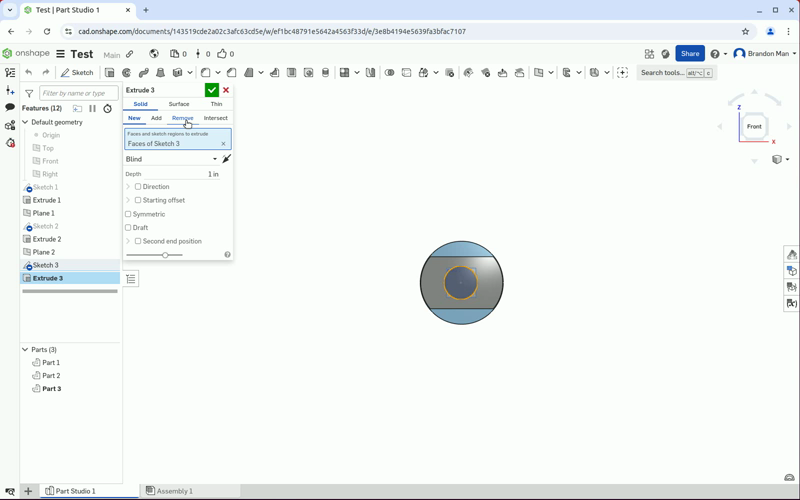
click(186, 120)
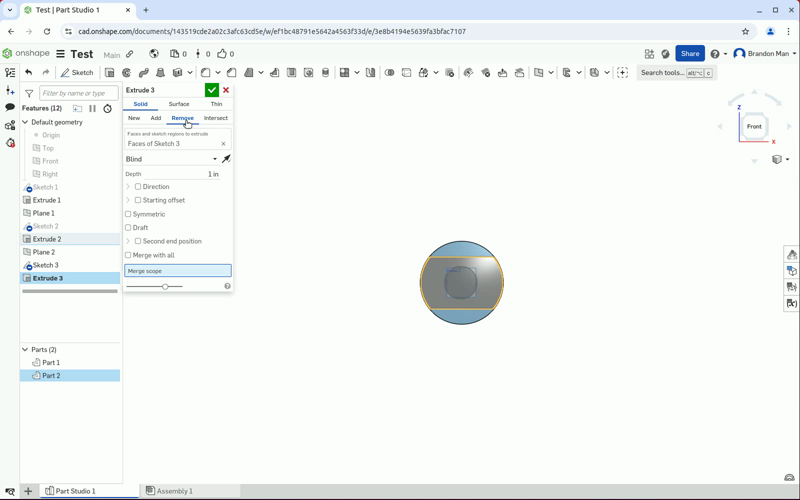
key(tab, 4)
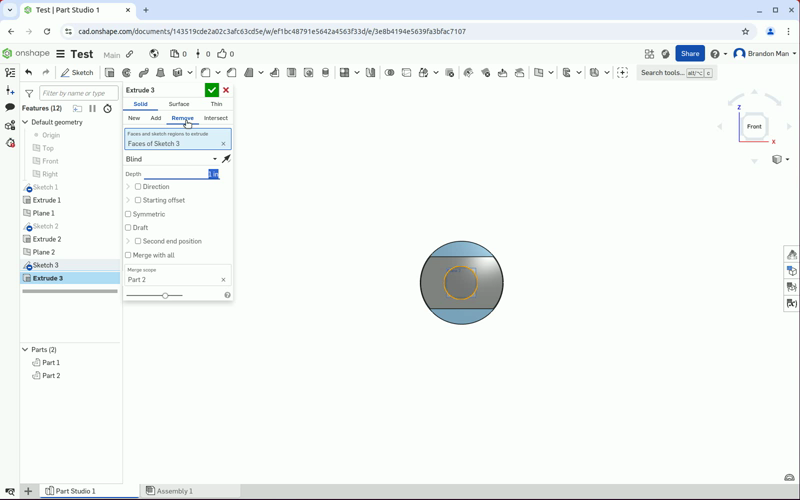
text(13.239)
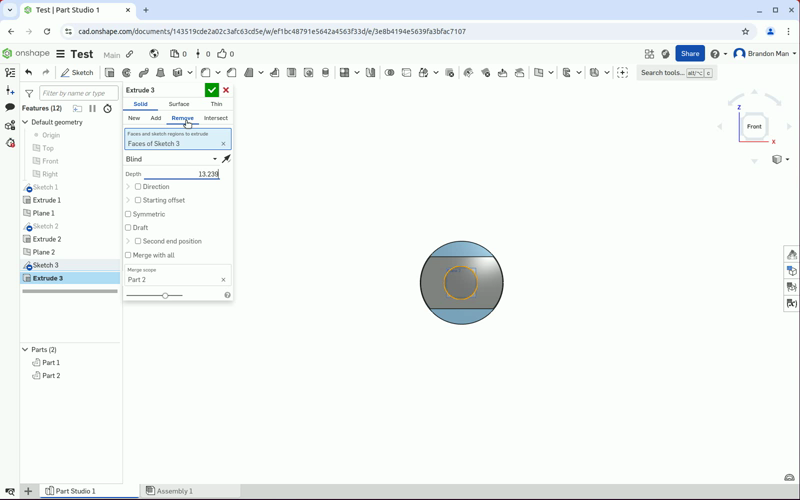
key(tab, 6)
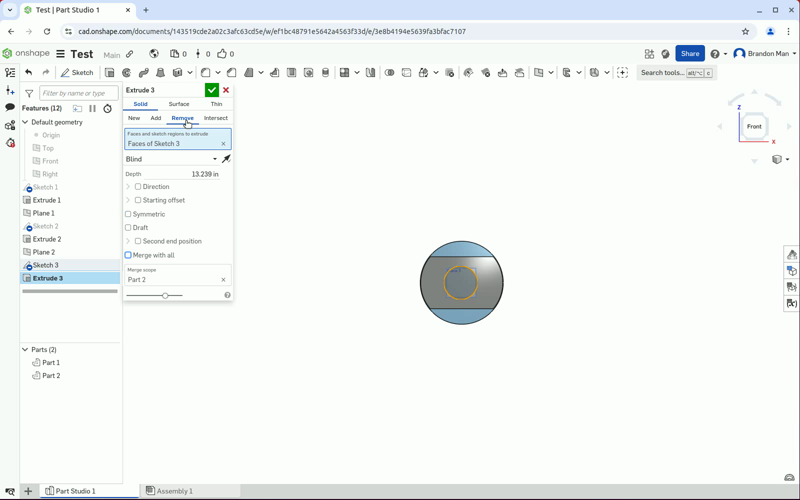
key(space)
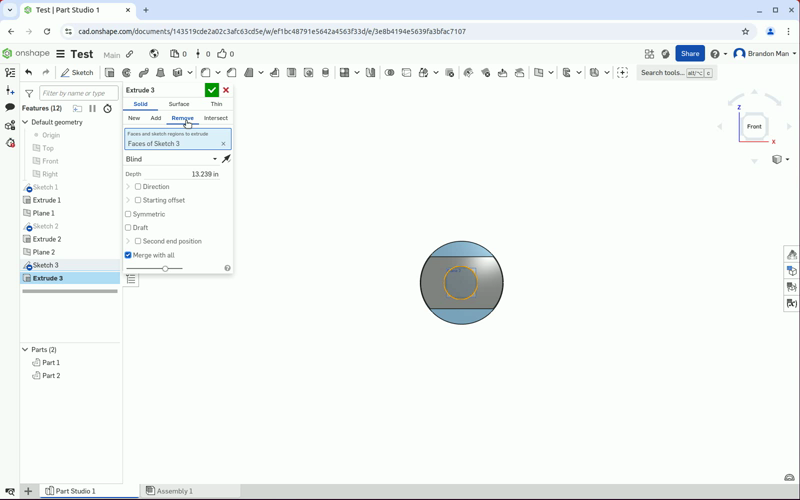
key(enter)
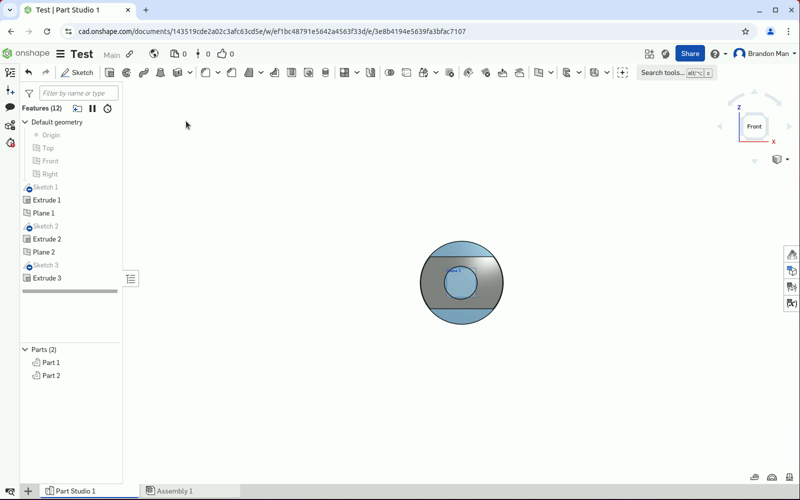
key(shift+h)
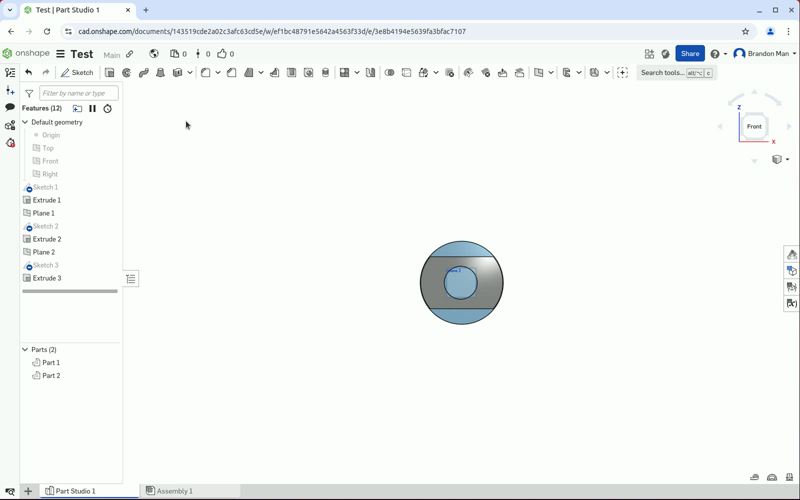
key(shift+h)
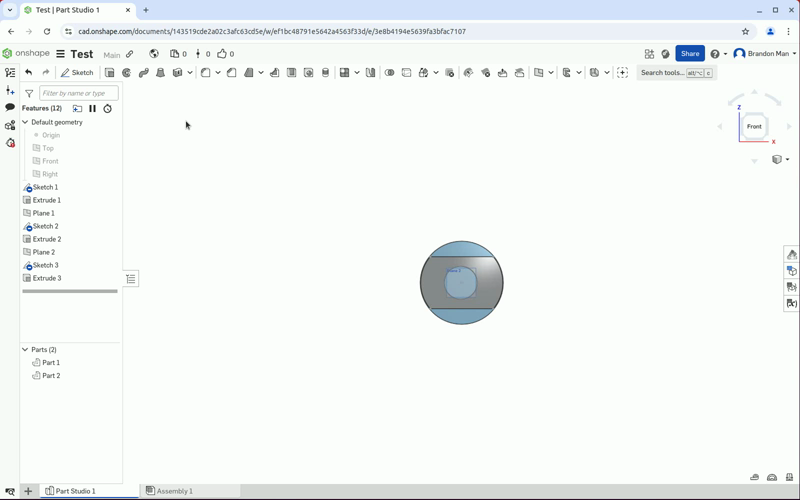
key(shift+7)
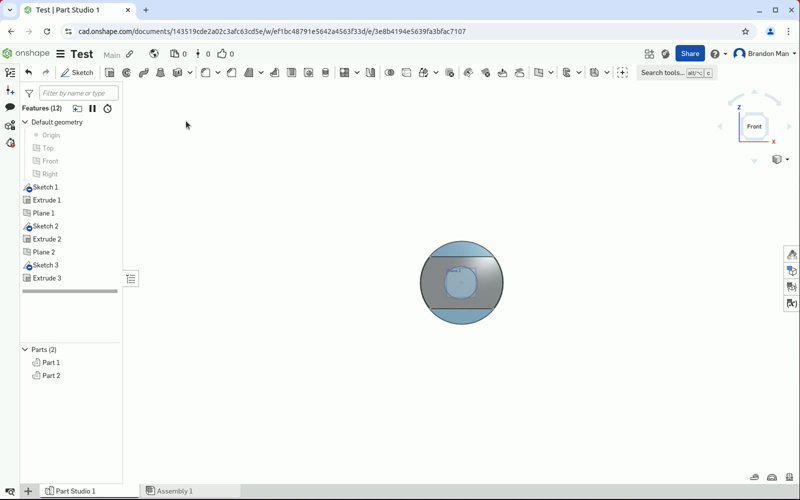
key(left, 2)
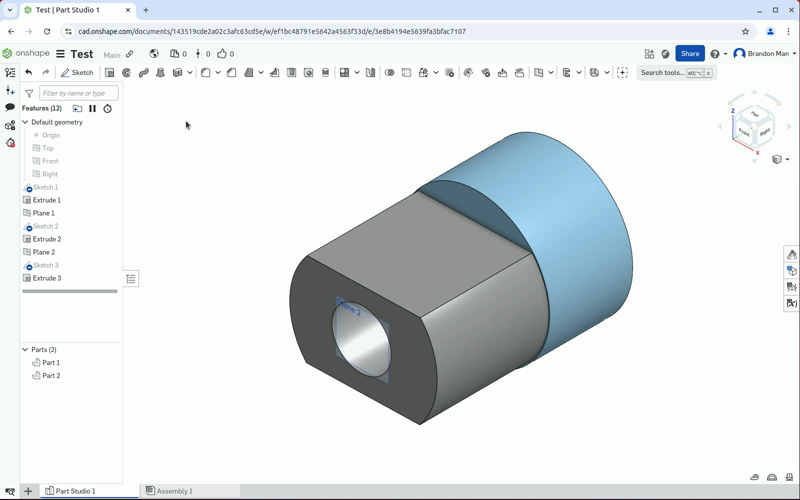
key(down, 2)
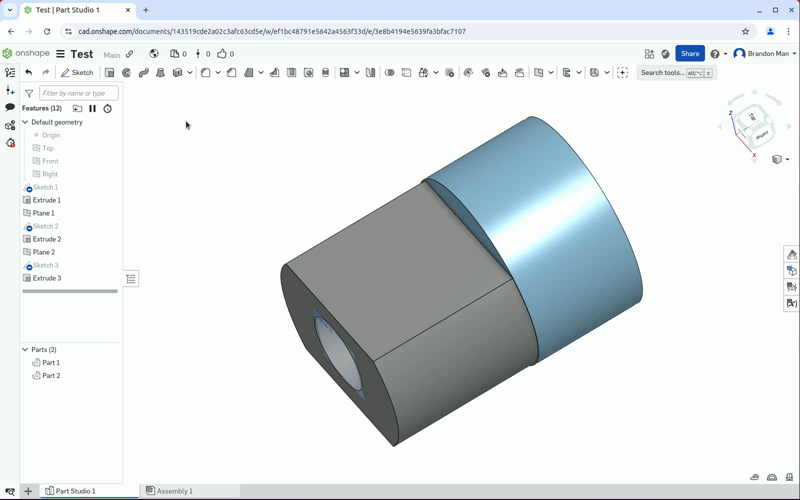
key(up, 2)
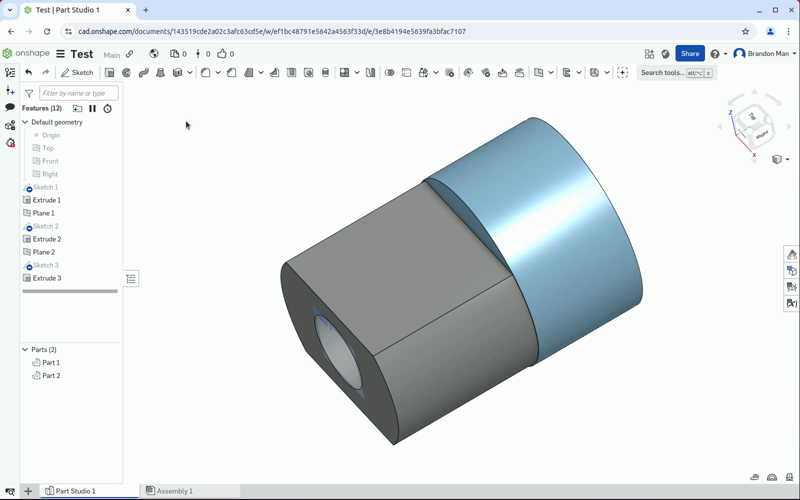
key(right, 2)
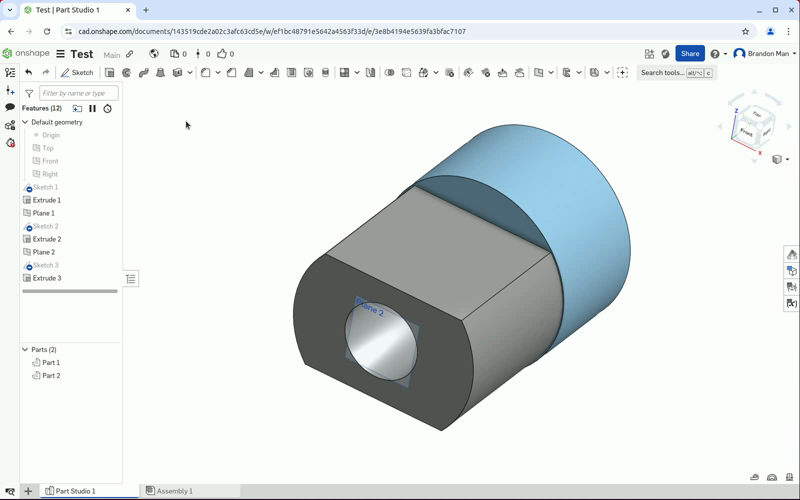
mouse_move(73, 189)
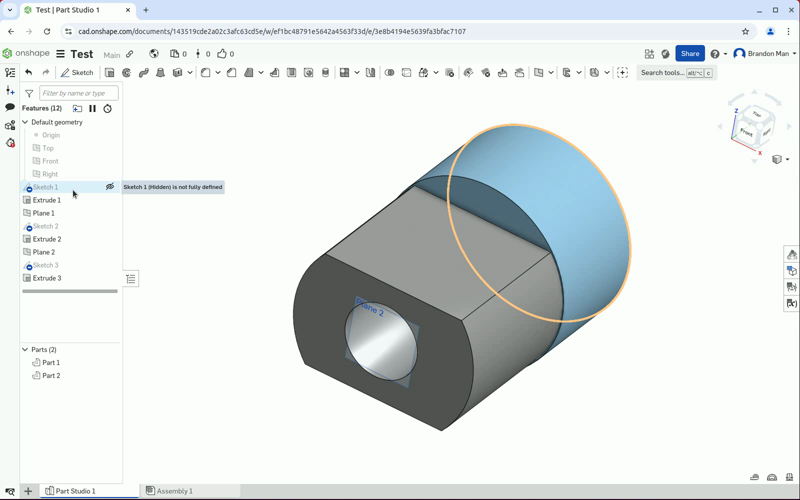
click(73, 189)